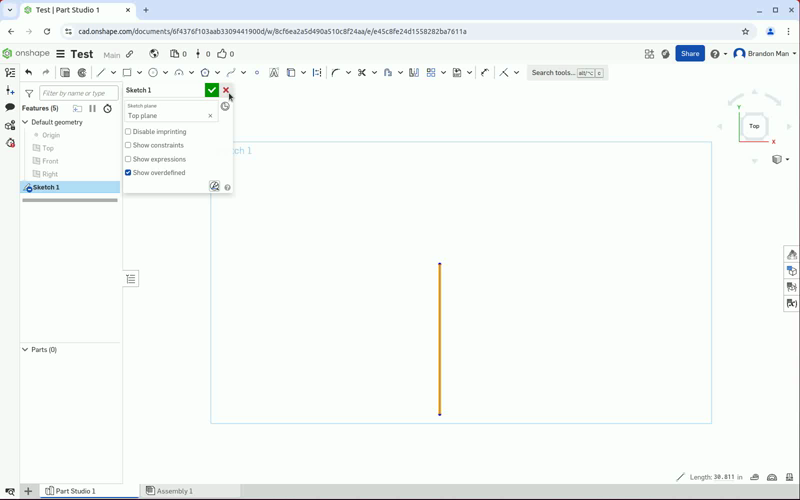
key(shift+h)
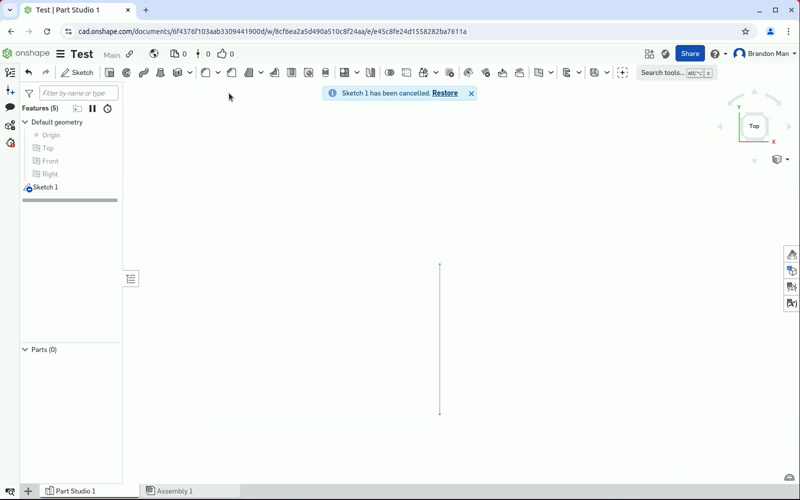
key(shift+s)
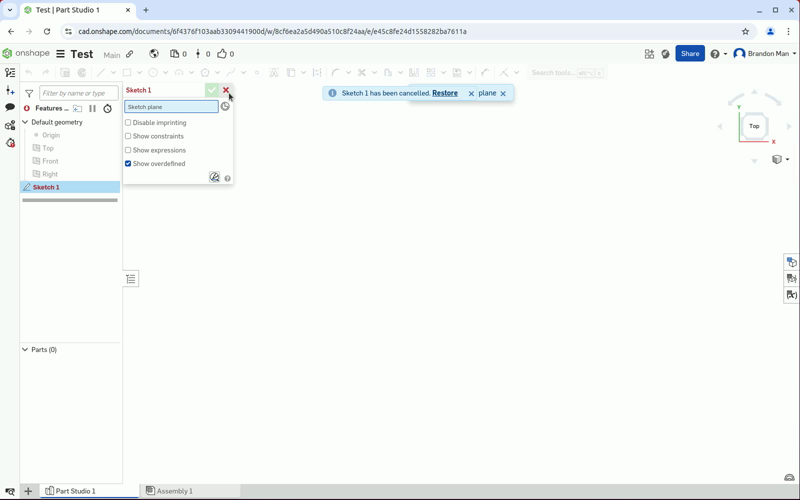
mouse_move(73, 150)
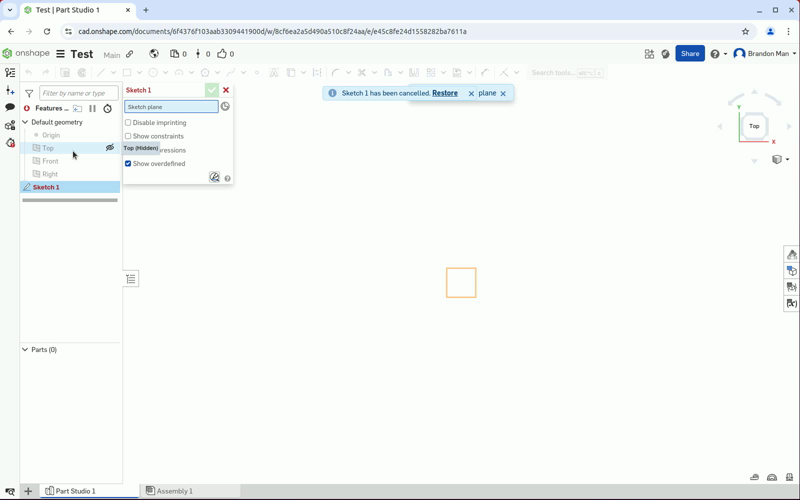
click(73, 150)
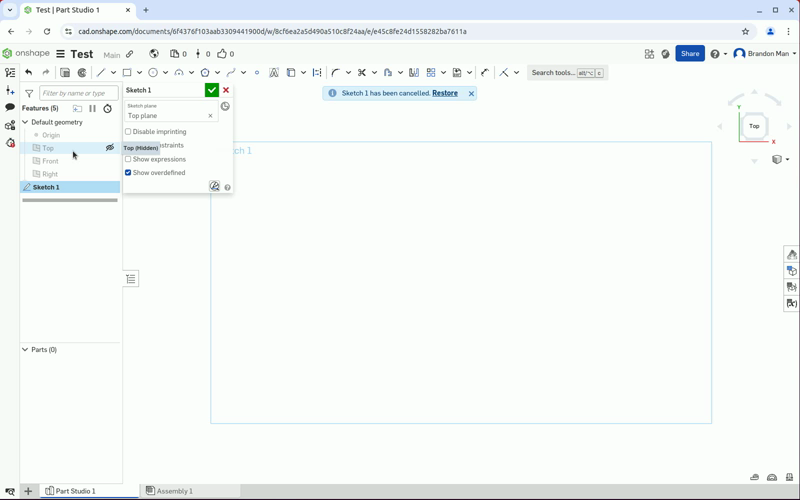
mouse_move(73, 352)
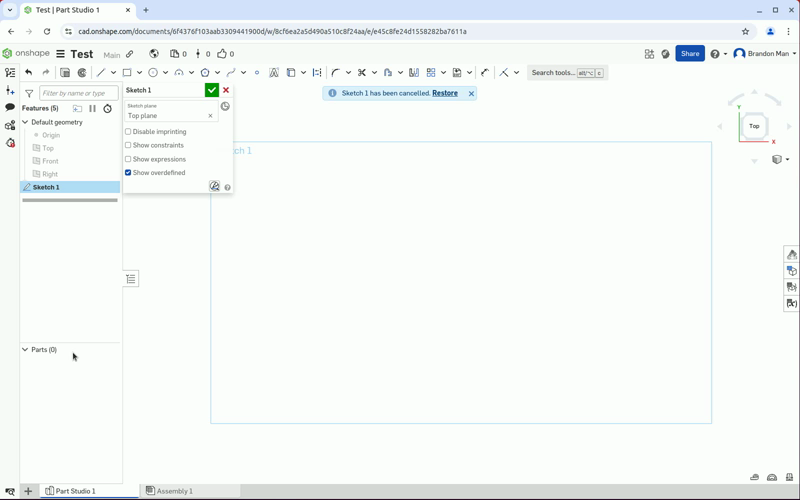
key(y)
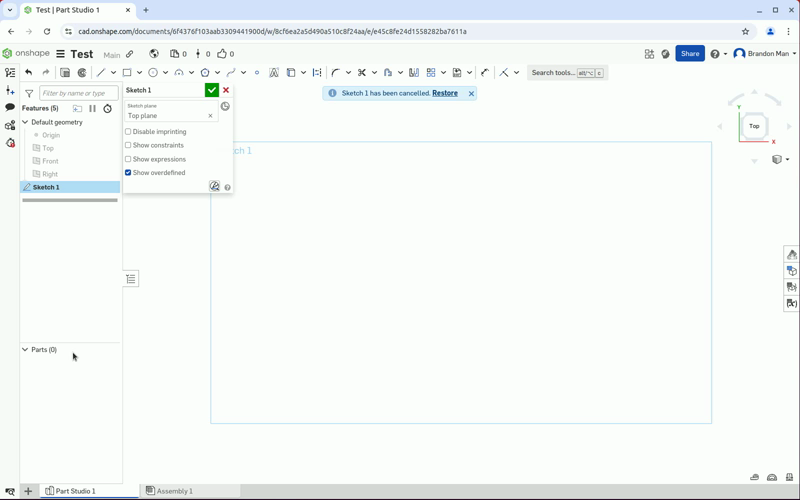
key(l)
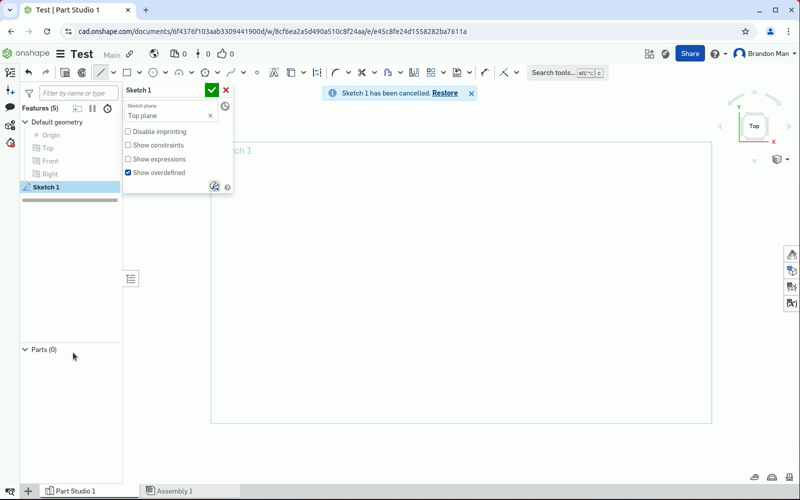
key_down(shift)
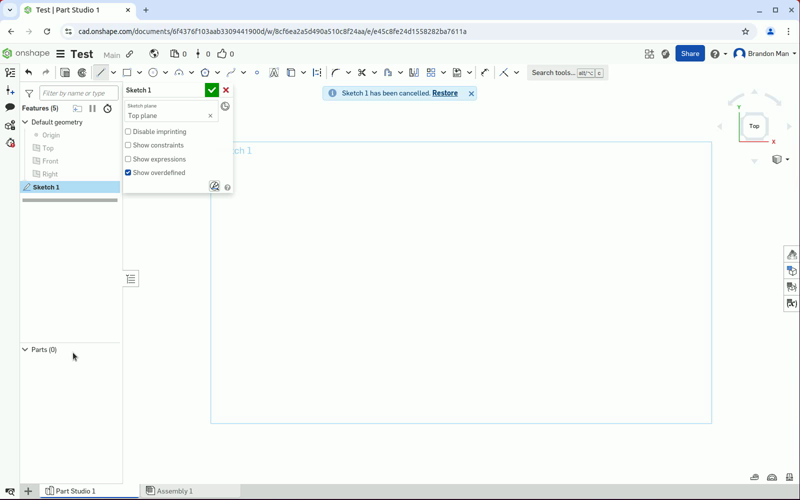
mouse_move(460, 300)
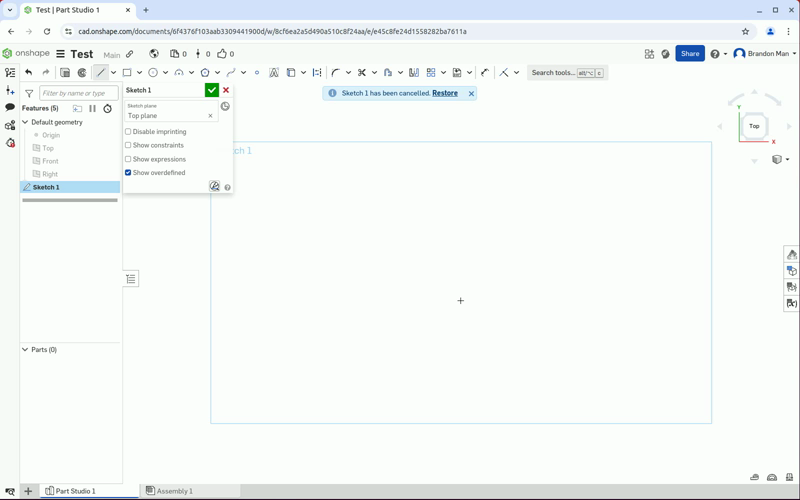
click(460, 300)
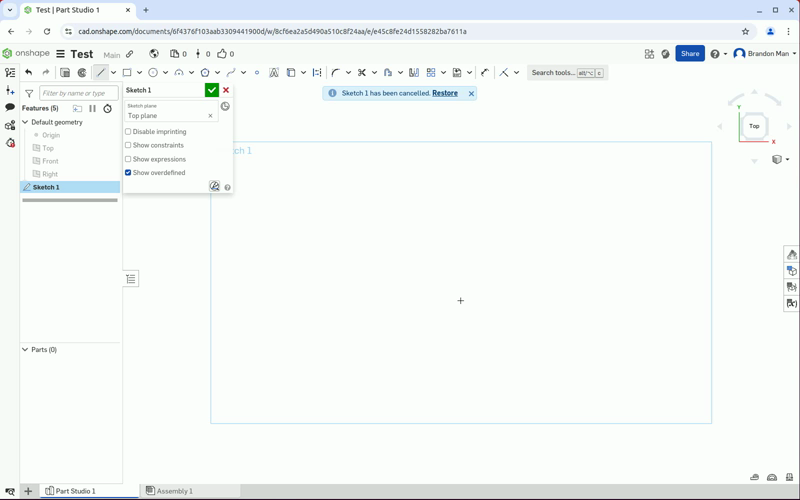
key_up(shift)
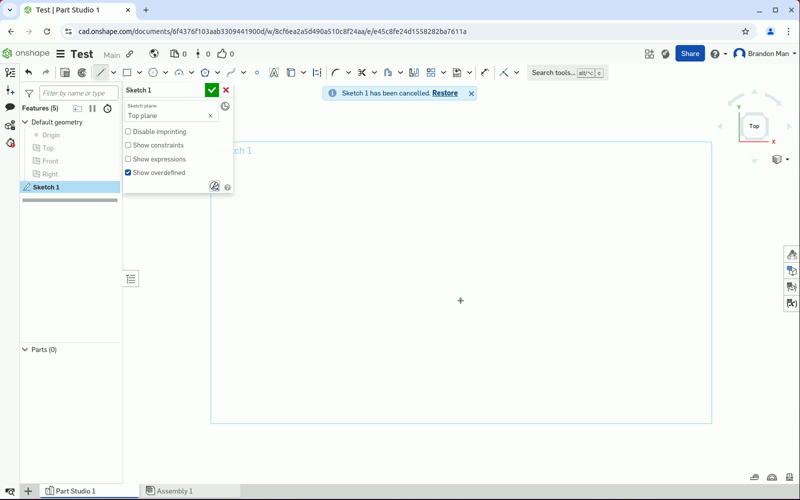
key_down(shift)
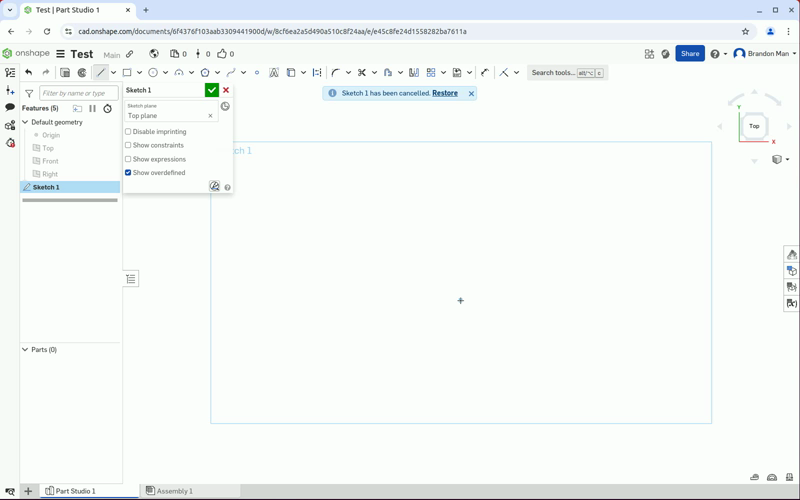
mouse_move(573, 300)
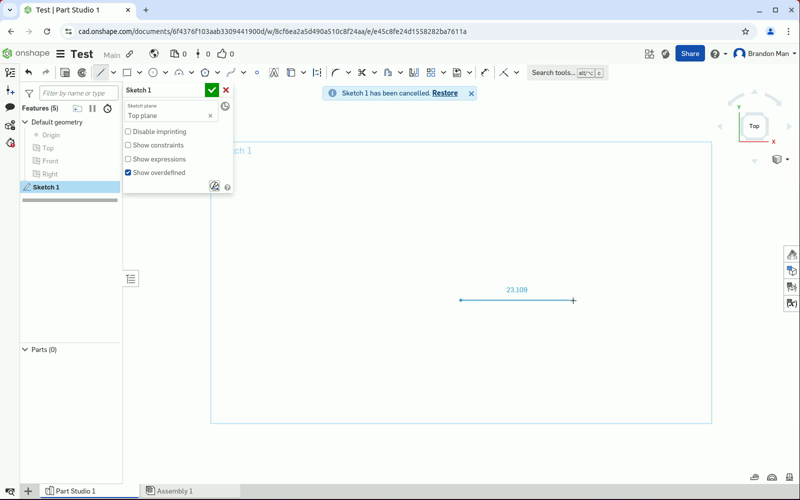
click(573, 300)
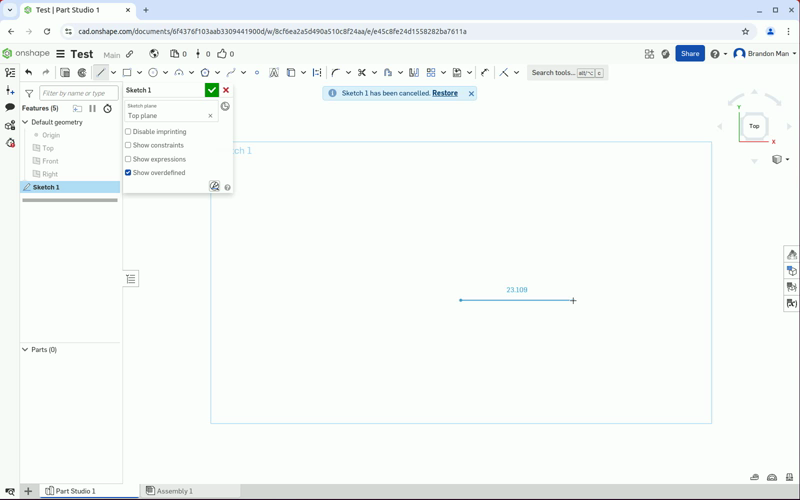
key_up(shift)
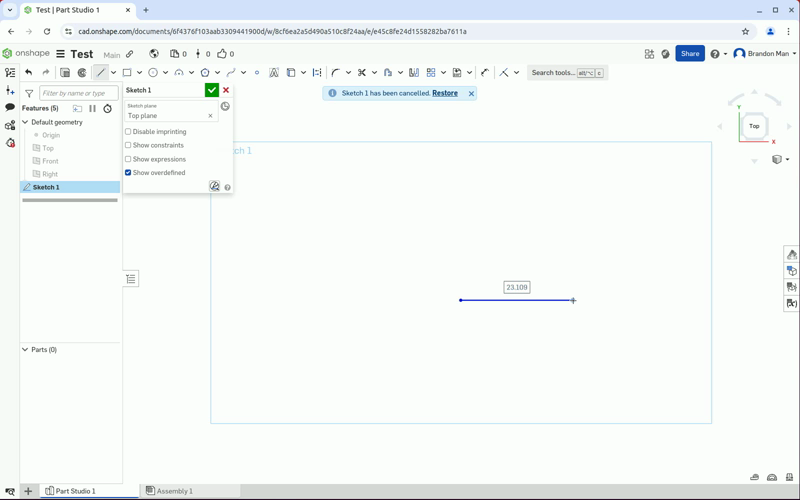
key_down(shift)
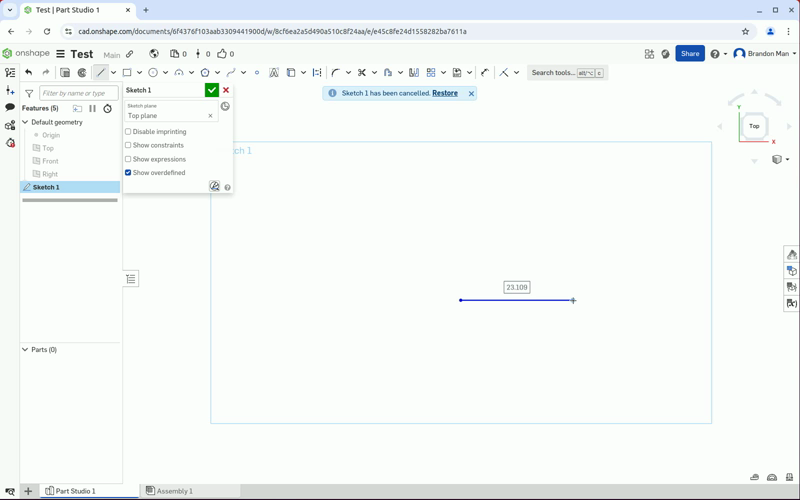
mouse_move(589, 300)
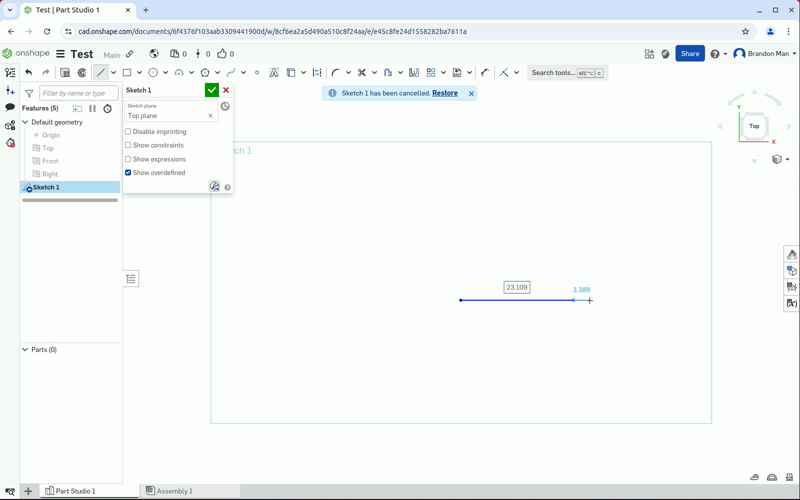
mouse_move(573, 282)
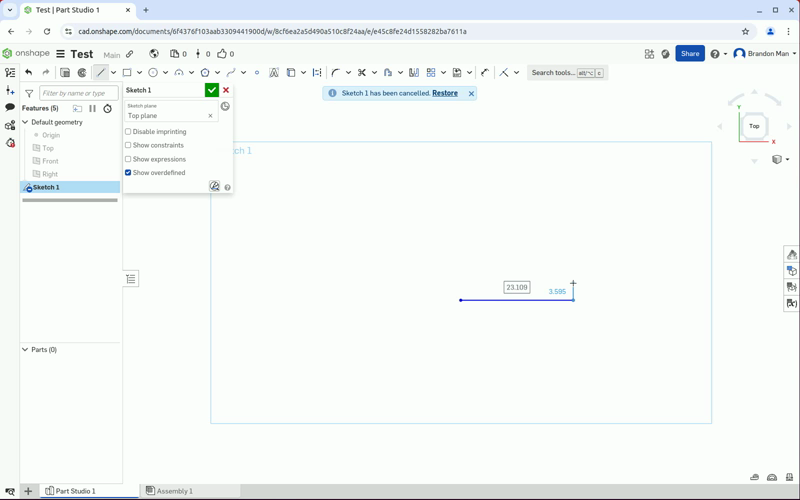
click(573, 282)
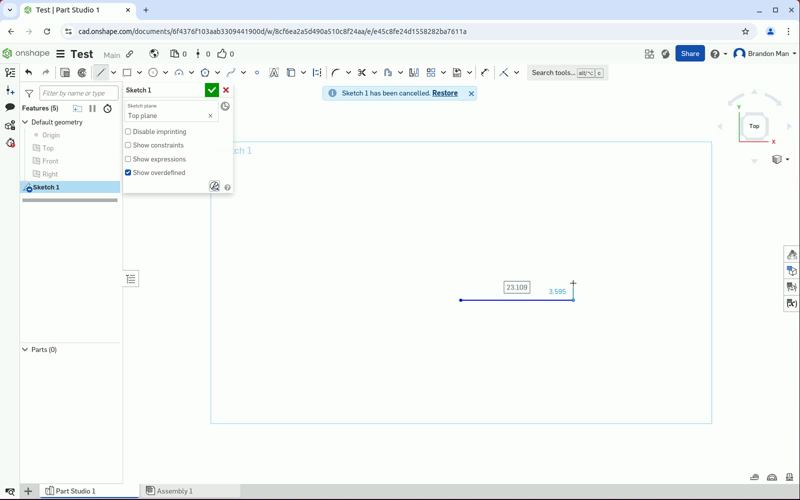
key_up(shift)
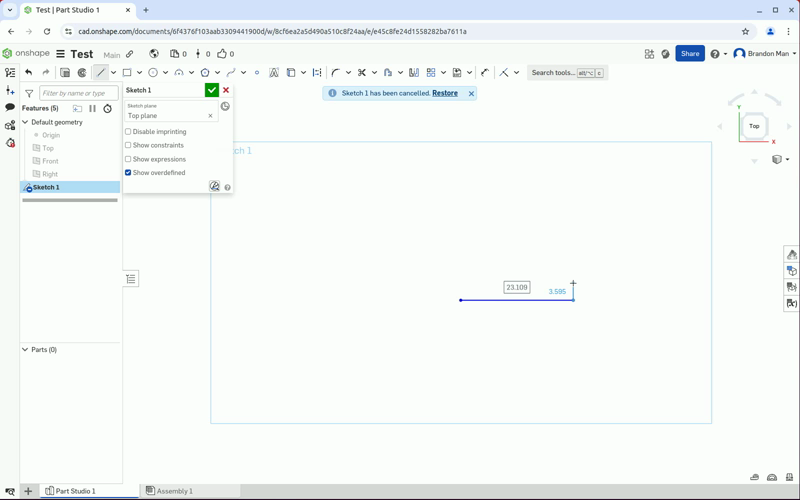
key_down(shift)
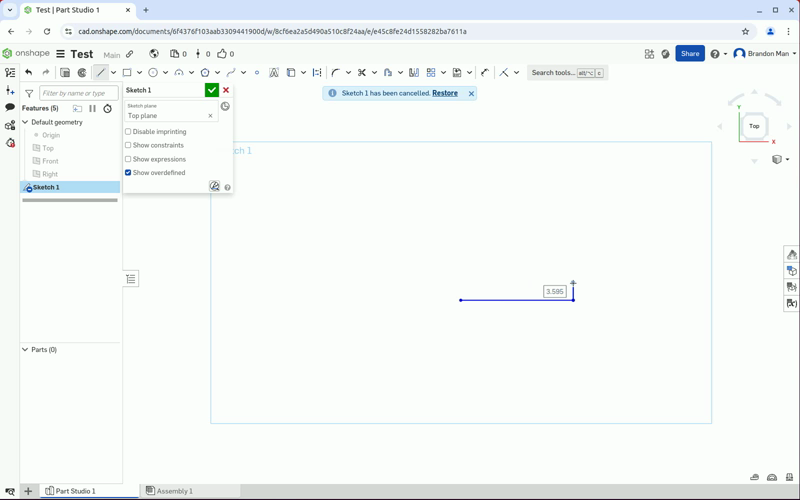
mouse_move(460, 282)
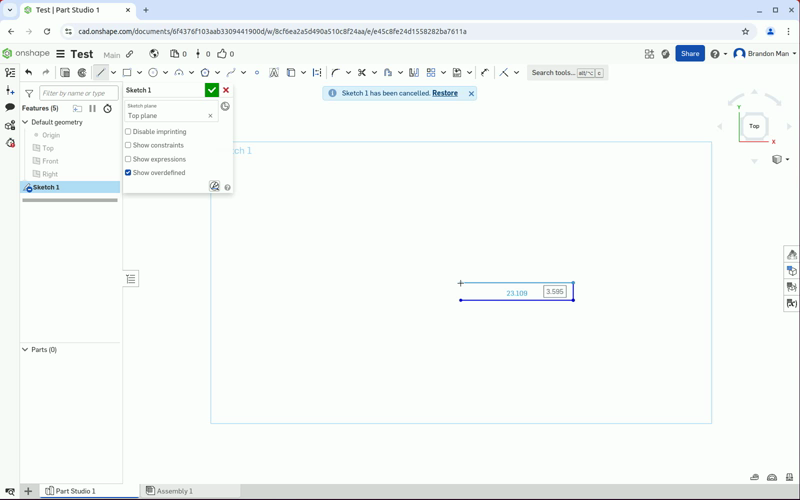
click(460, 282)
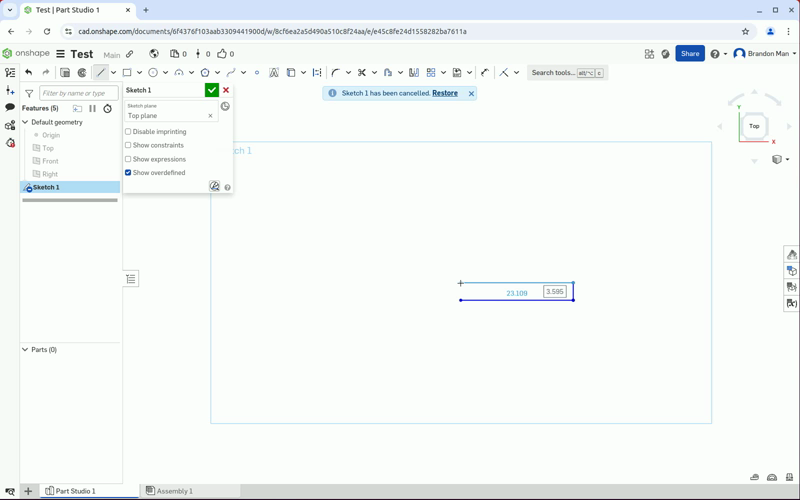
key_up(shift)
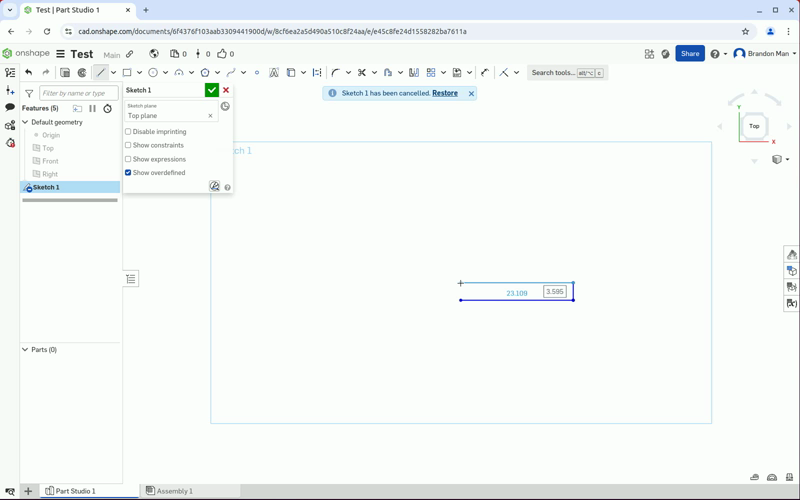
mouse_move(490, 282)
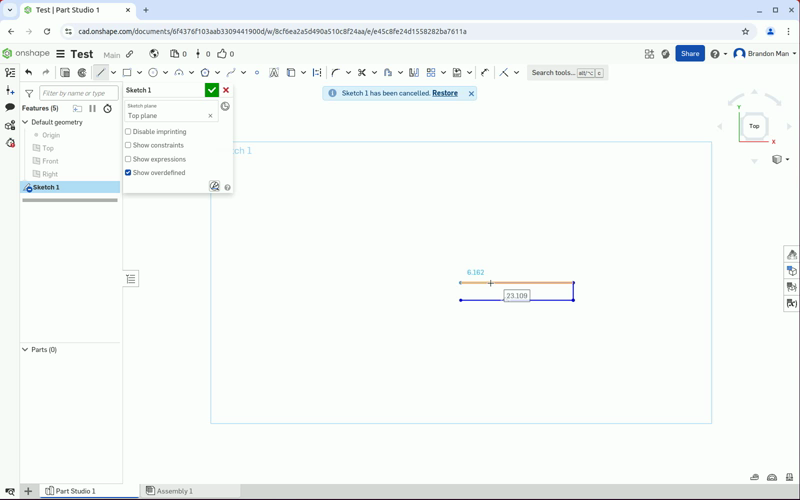
key_down(shift)
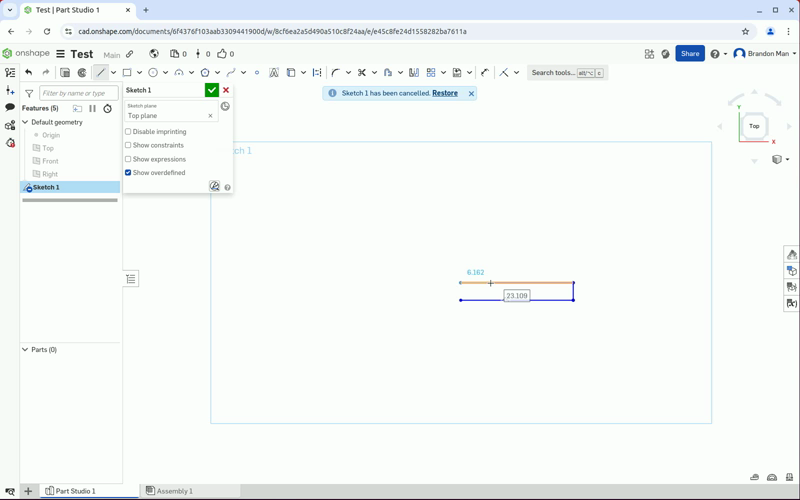
mouse_move(460, 300)
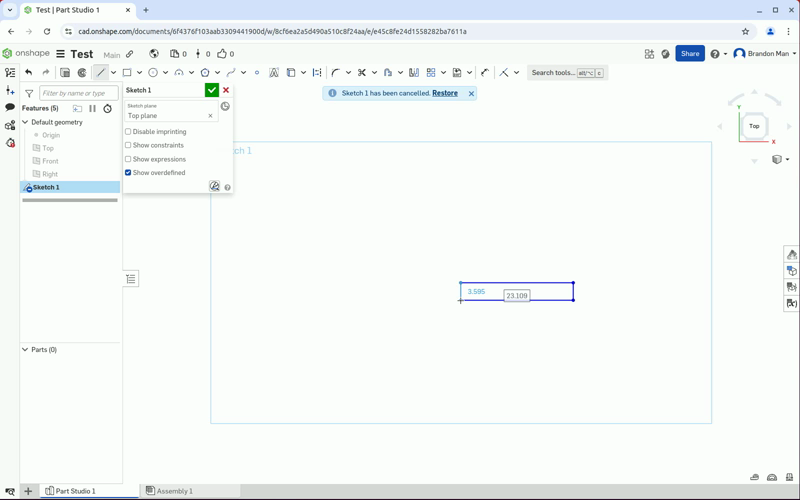
key_up(shift)
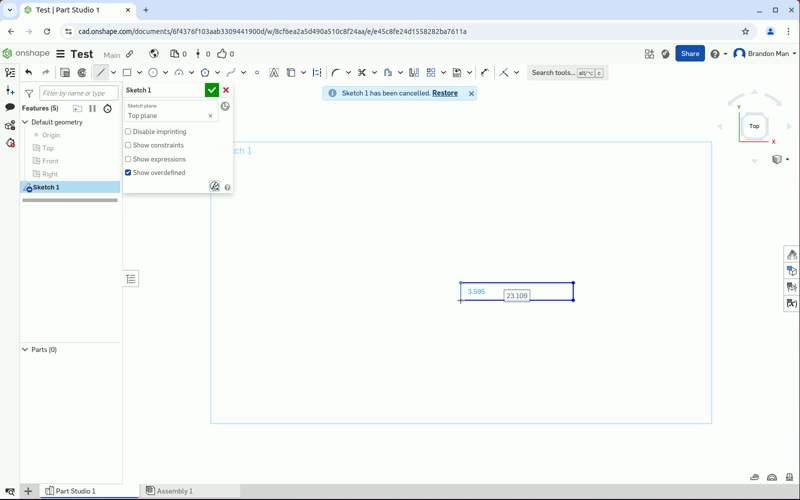
click(460, 300)
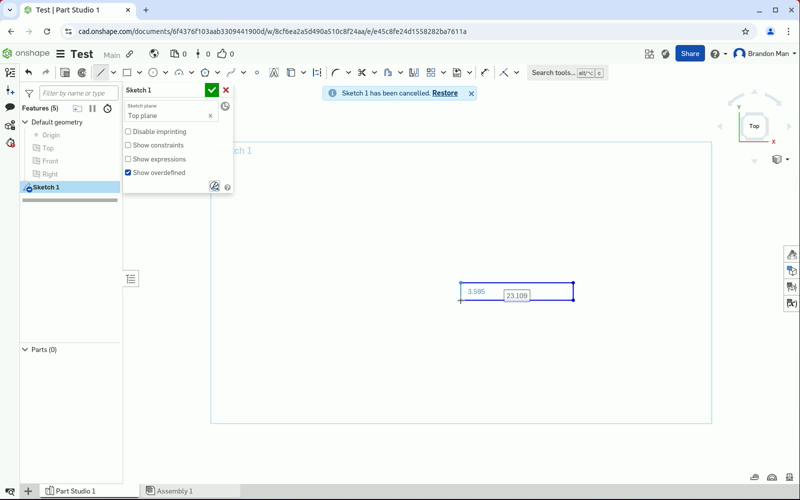
key(esc)
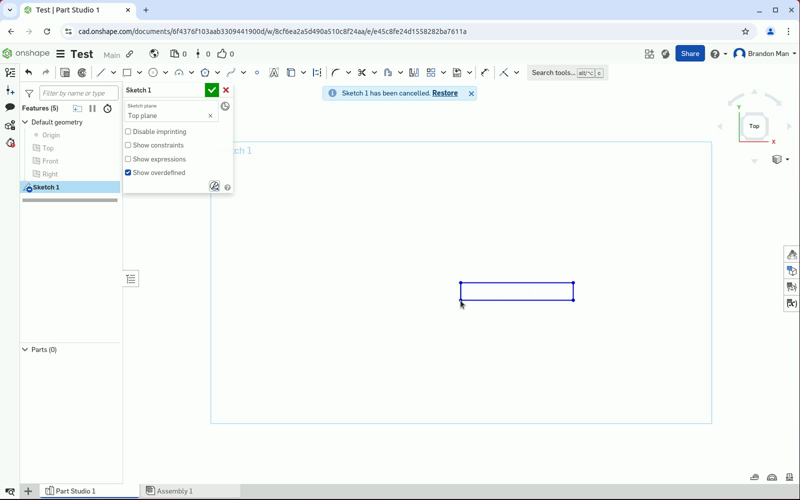
mouse_move(502, 295)
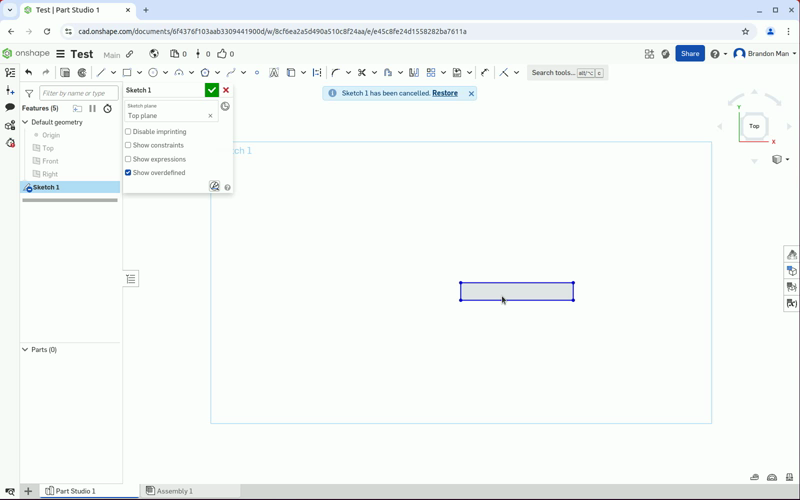
click(502, 295)
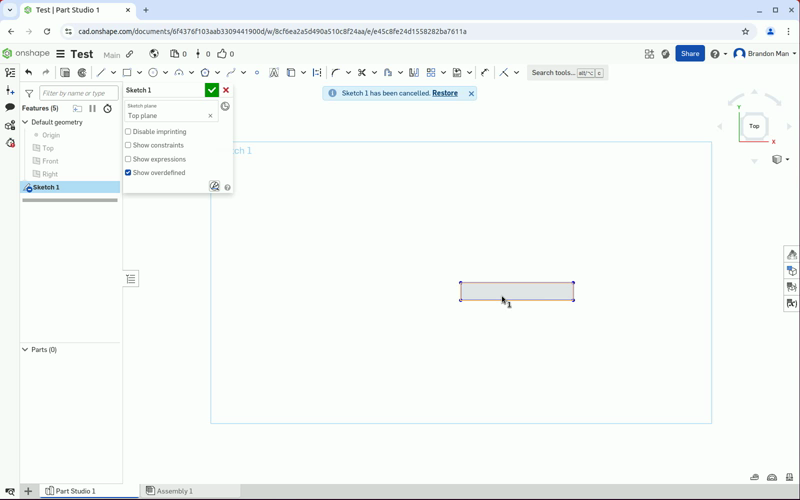
mouse_move(73, 352)
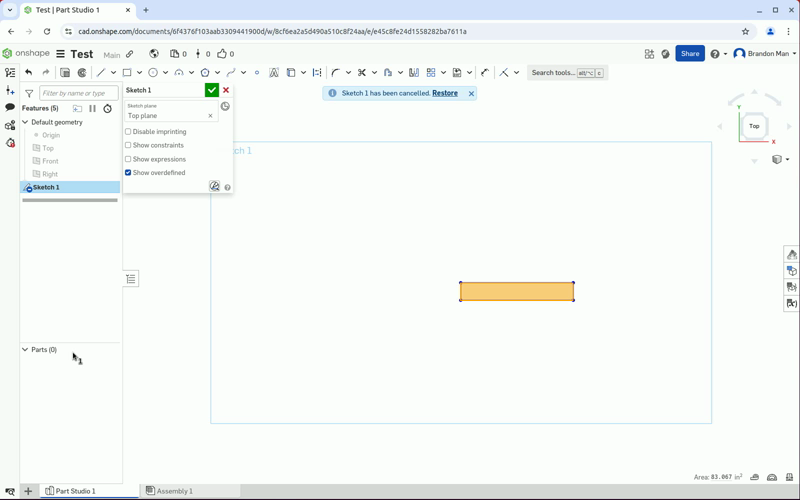
key(shift+y)
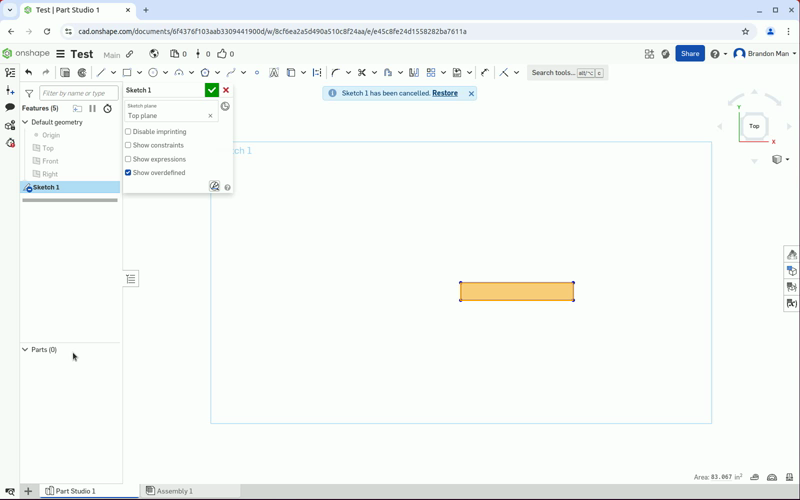
key(shift+e)
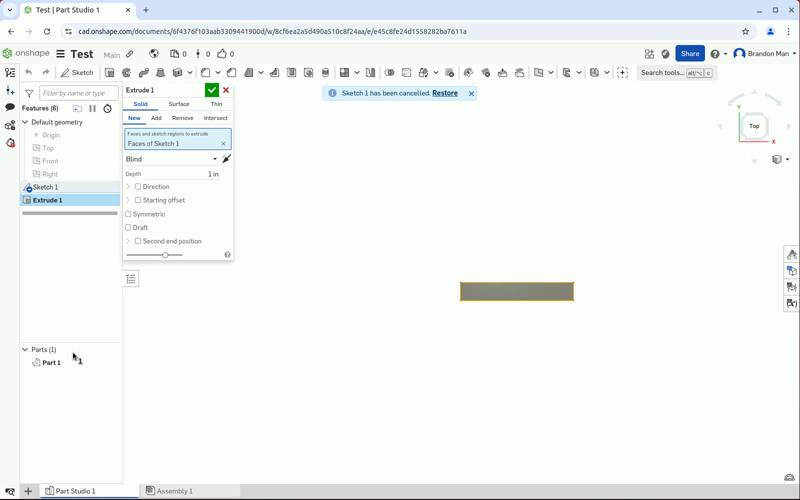
mouse_move(143, 106)
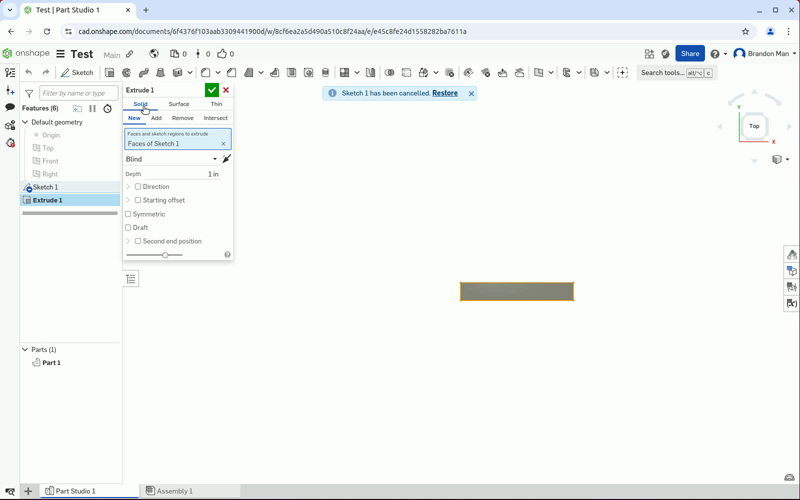
click(143, 106)
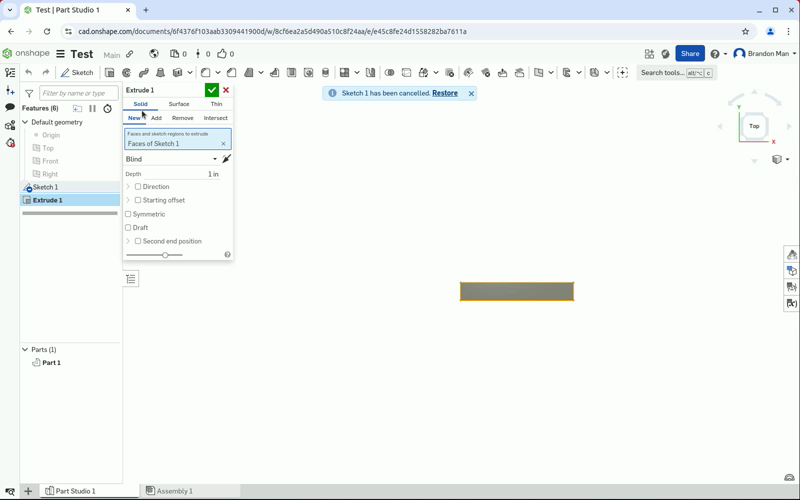
mouse_move(137, 120)
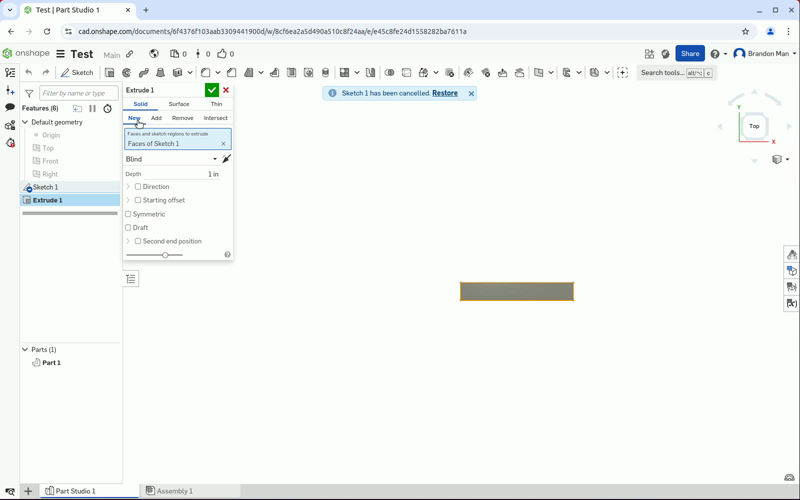
click(137, 120)
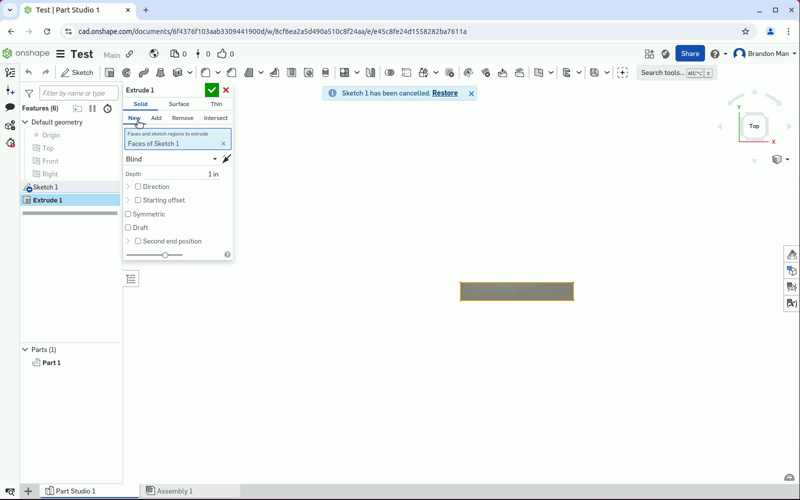
key(tab, 4)
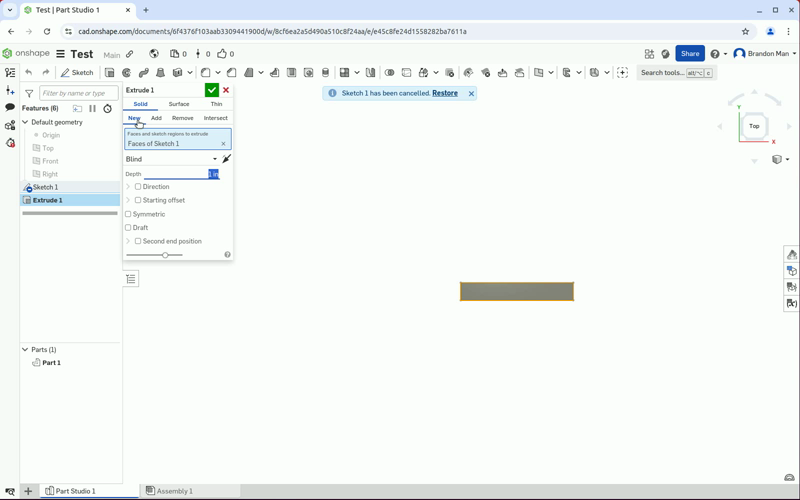
text(0.241)
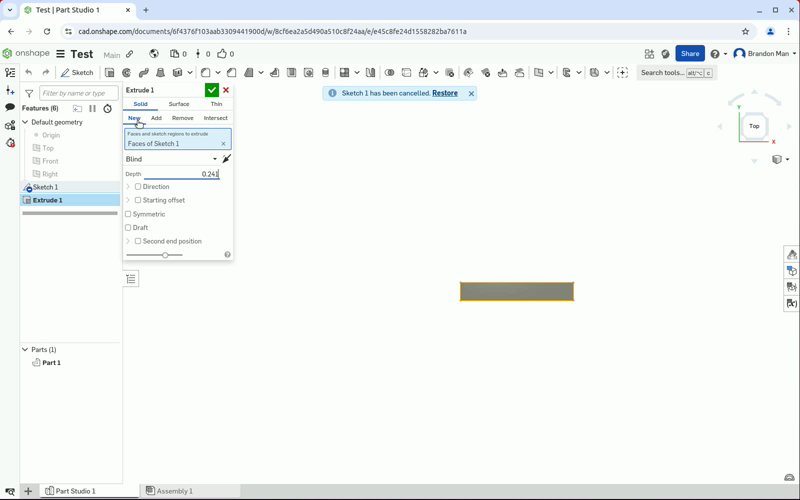
key(enter)
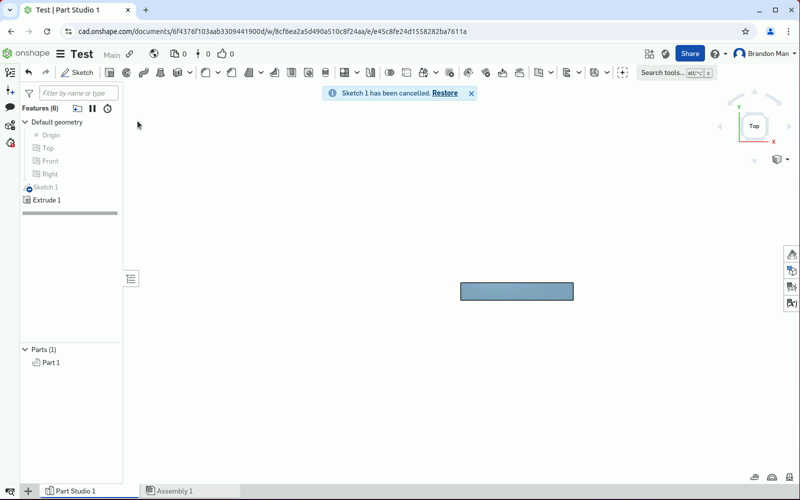
key(shift+h)
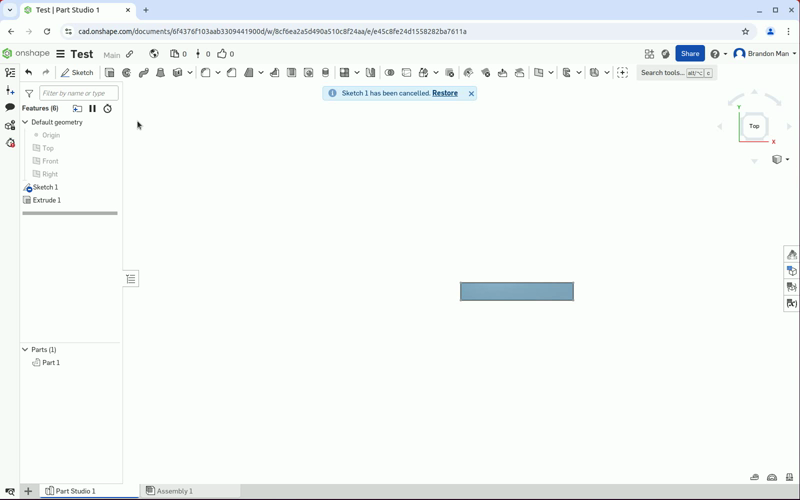
key(shift+h)
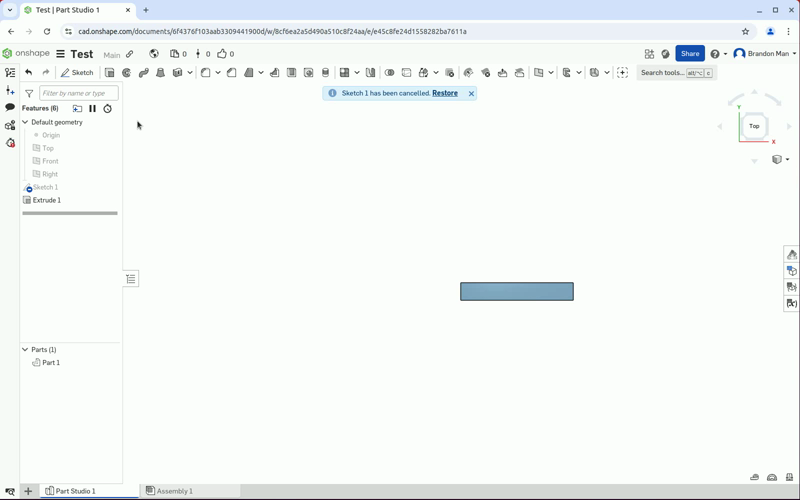
mouse_move(73, 189)
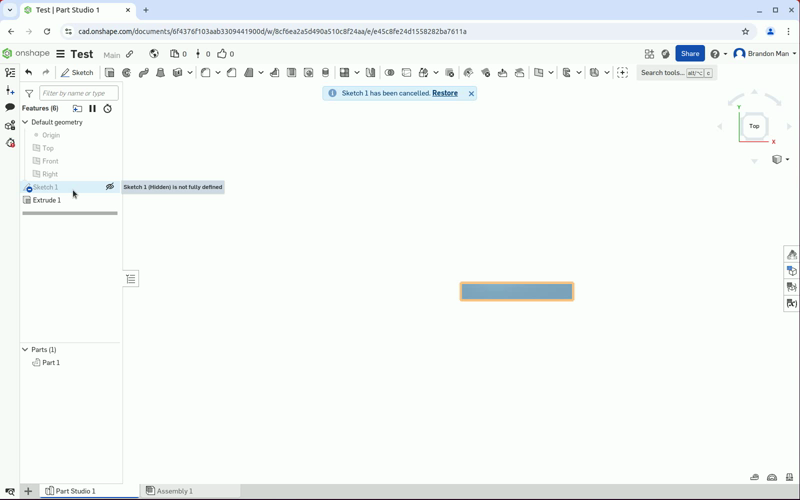
click(73, 189)
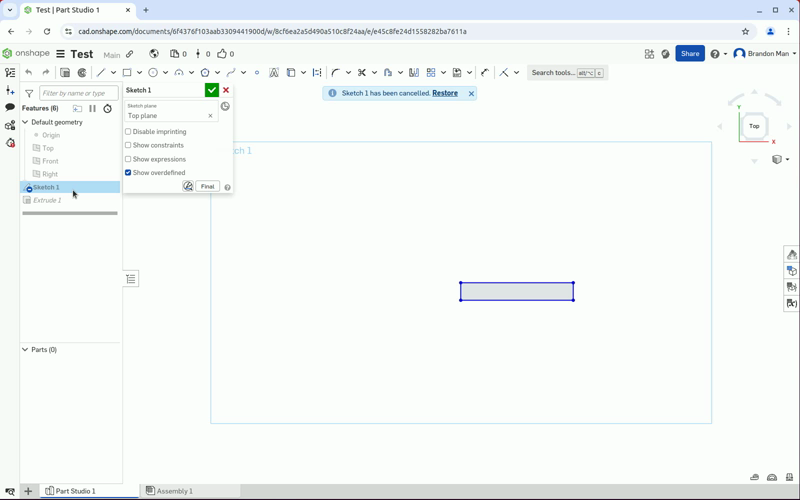
mouse_move(229, 92)
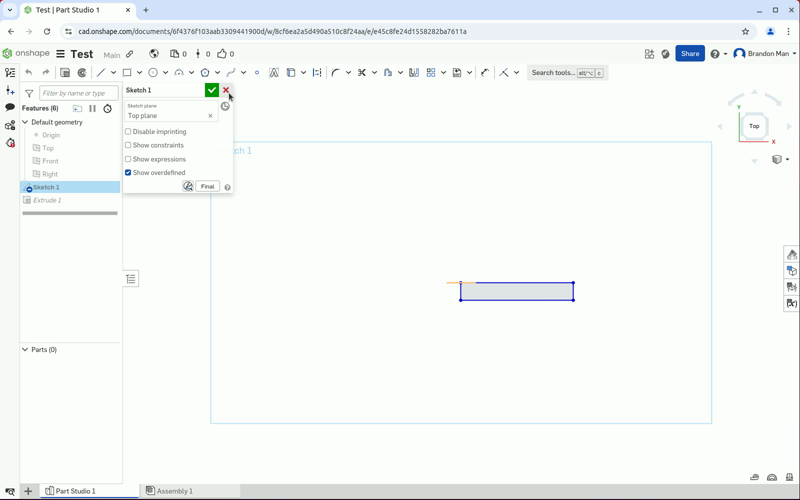
click(229, 92)
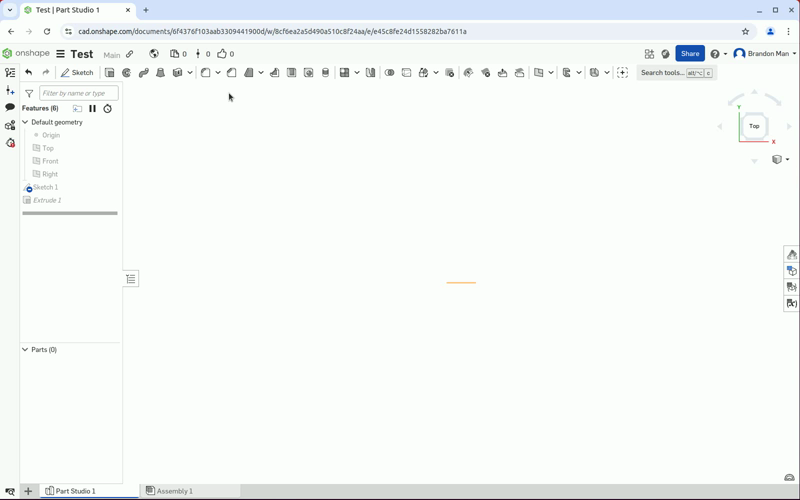
mouse_move(541, 75)
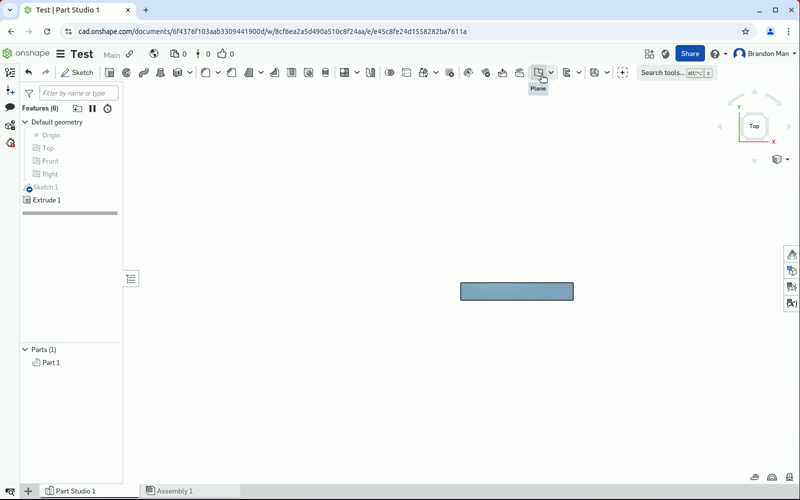
click(541, 75)
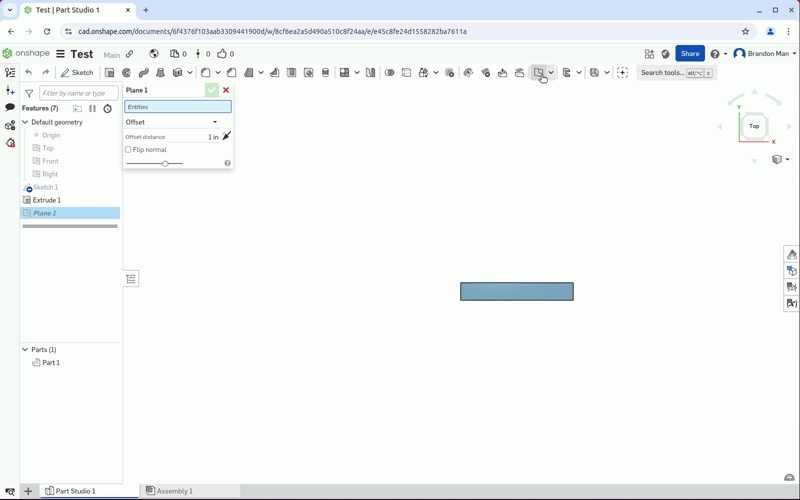
mouse_move(73, 150)
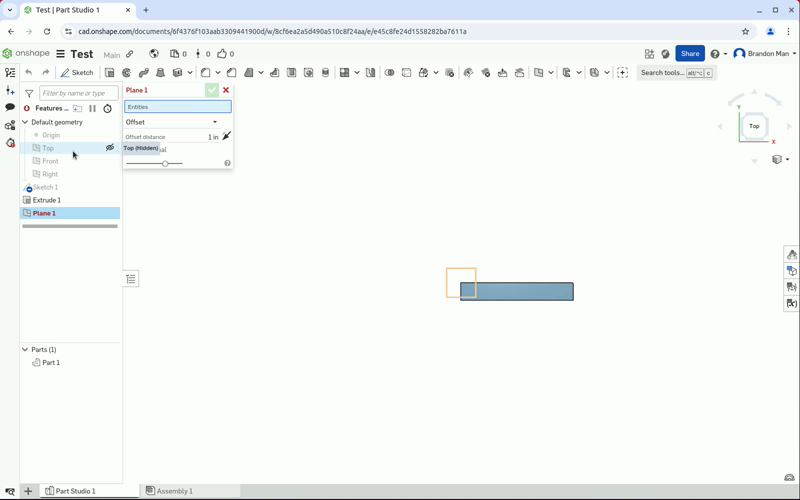
click(73, 150)
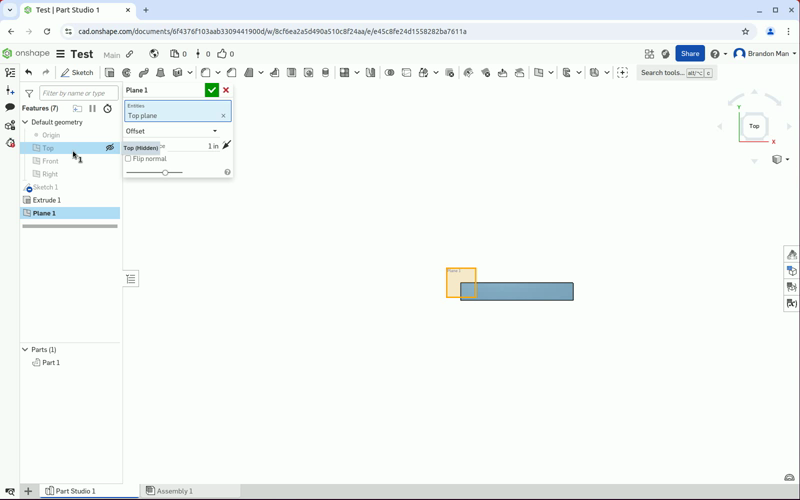
key(tab, 2)
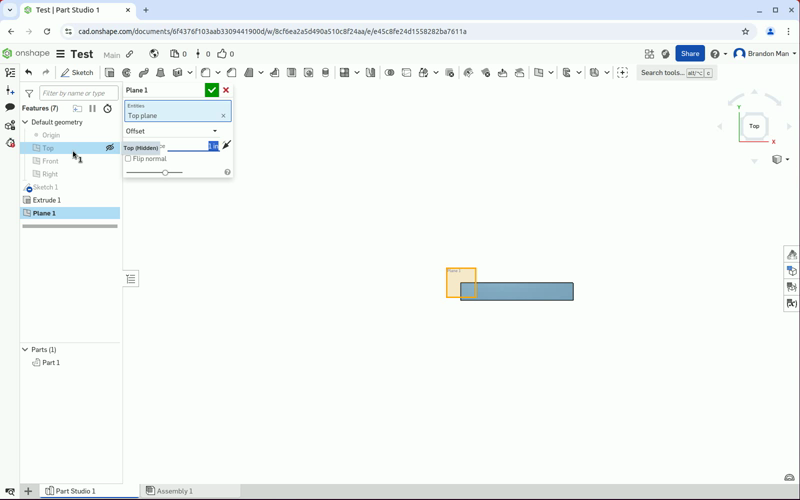
text(0.246)
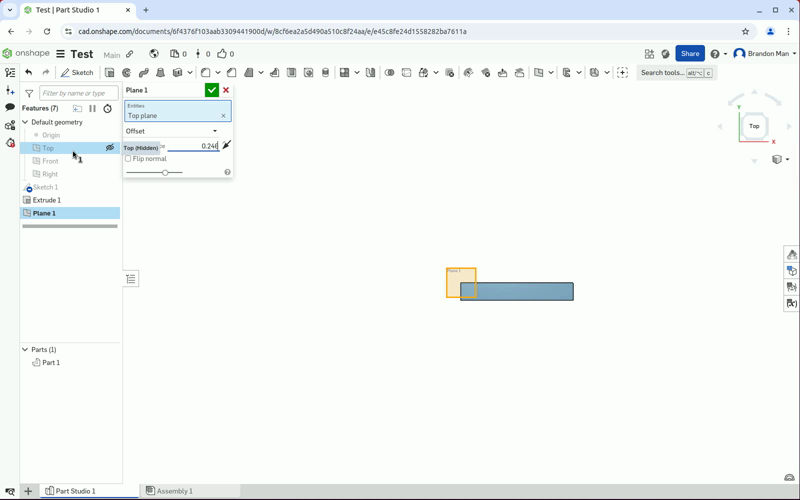
key(enter, 2)
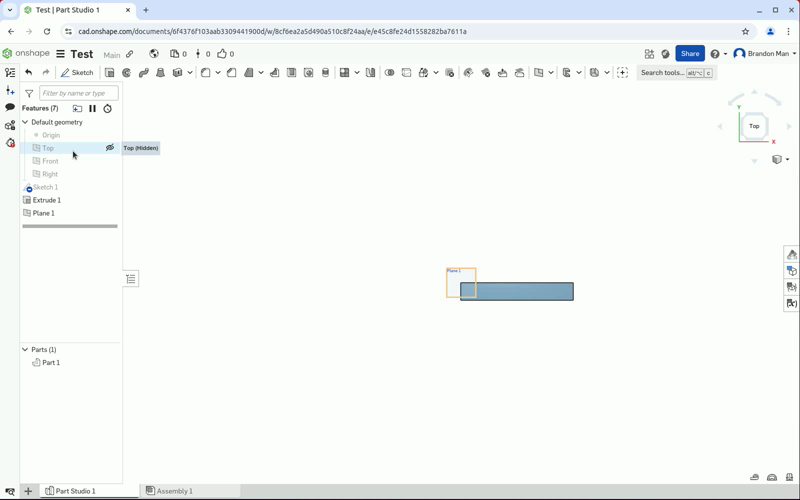
key(shift+s)
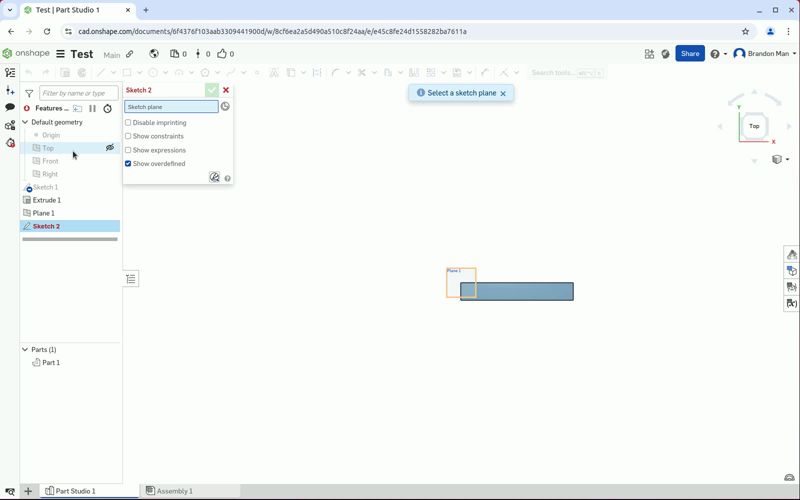
mouse_move(73, 215)
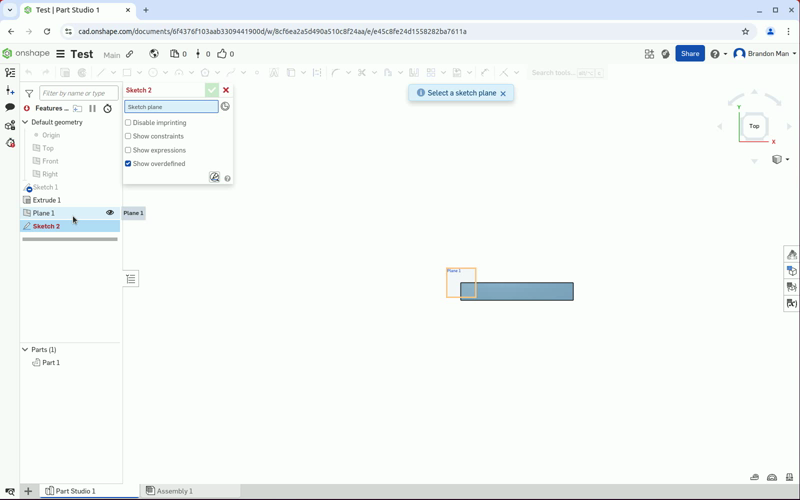
click(73, 215)
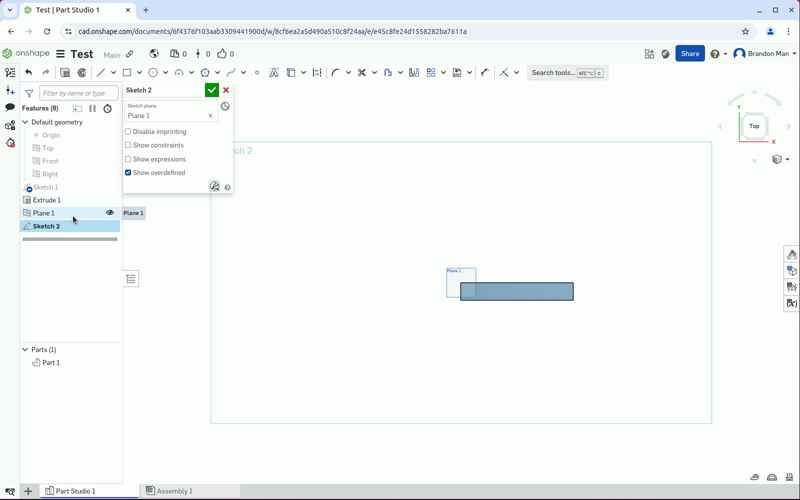
mouse_move(73, 352)
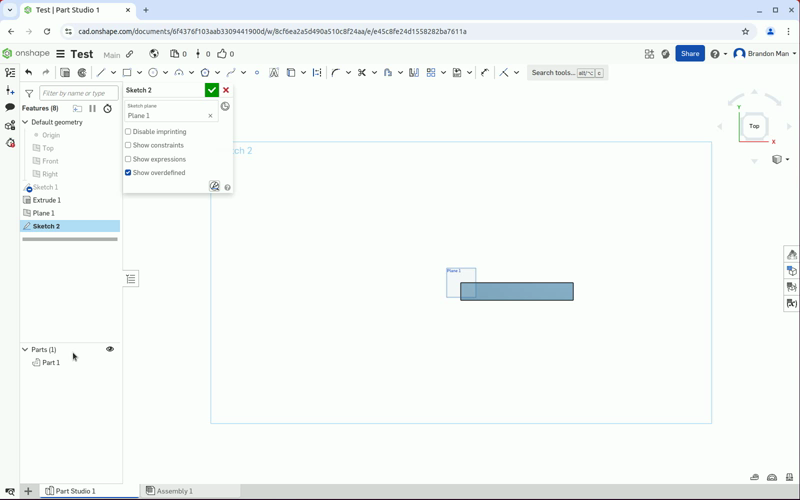
key(y)
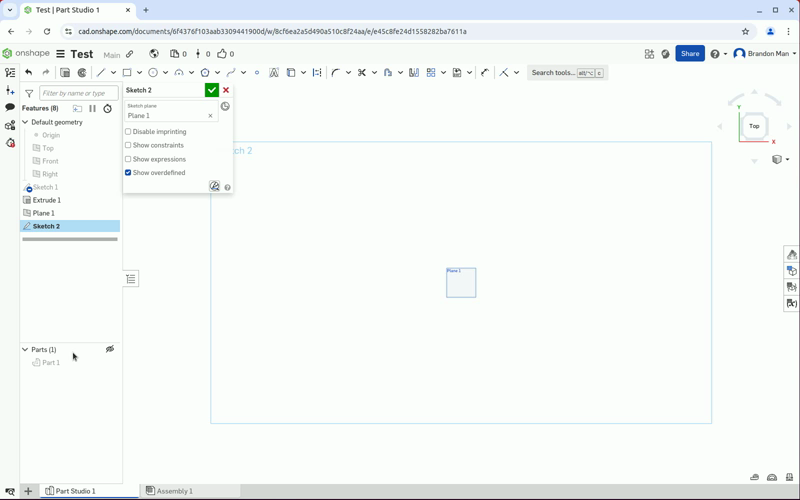
key(l)
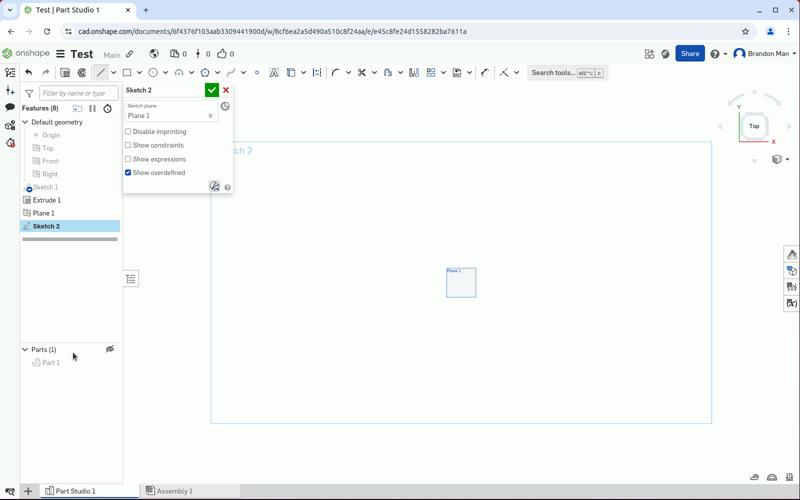
key_down(shift)
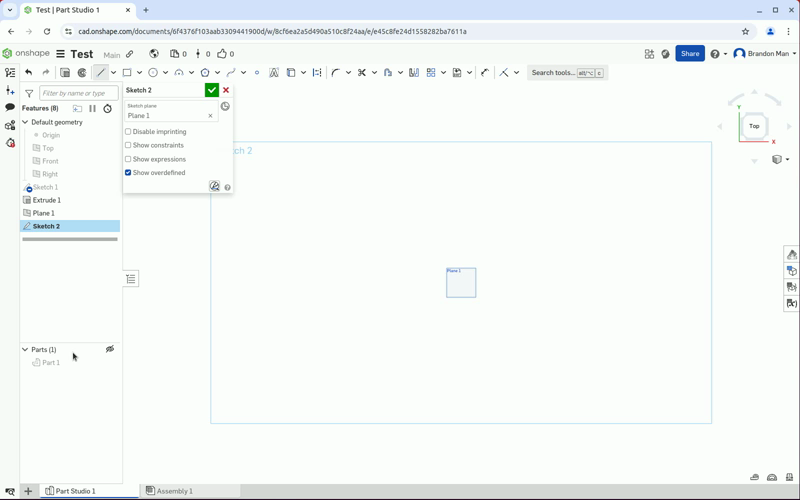
mouse_move(463, 299)
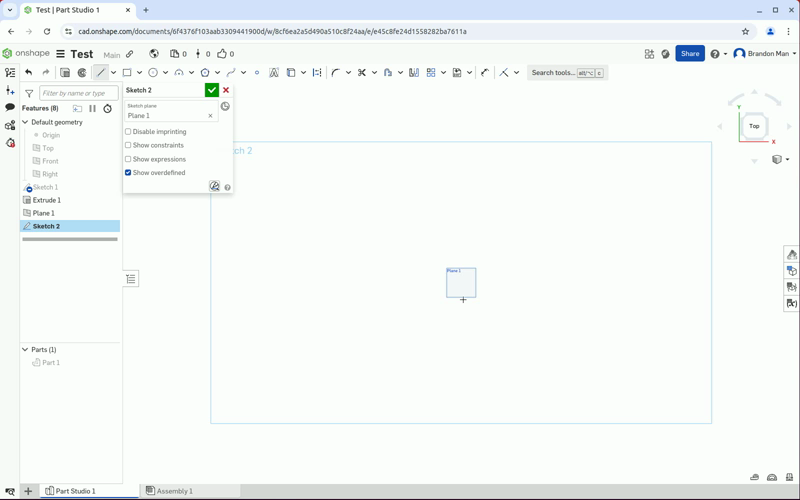
click(463, 299)
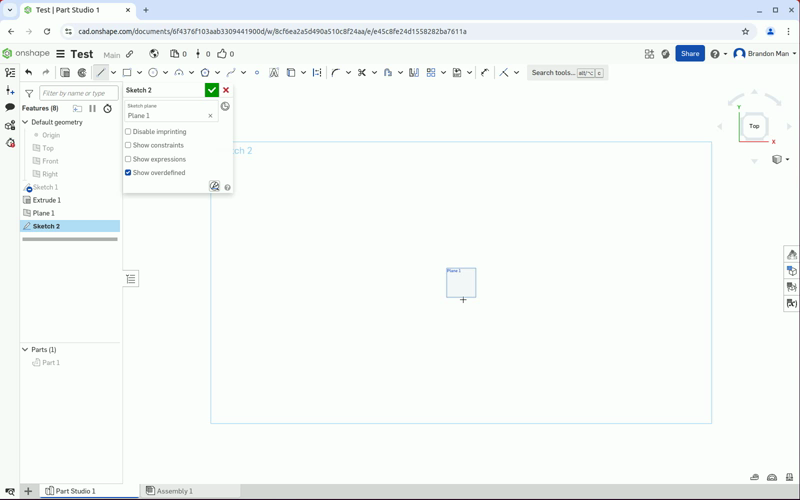
key_up(shift)
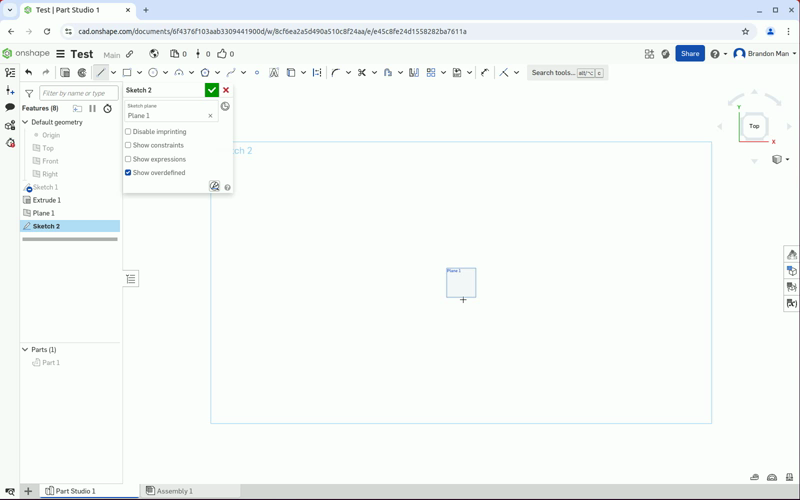
key_down(shift)
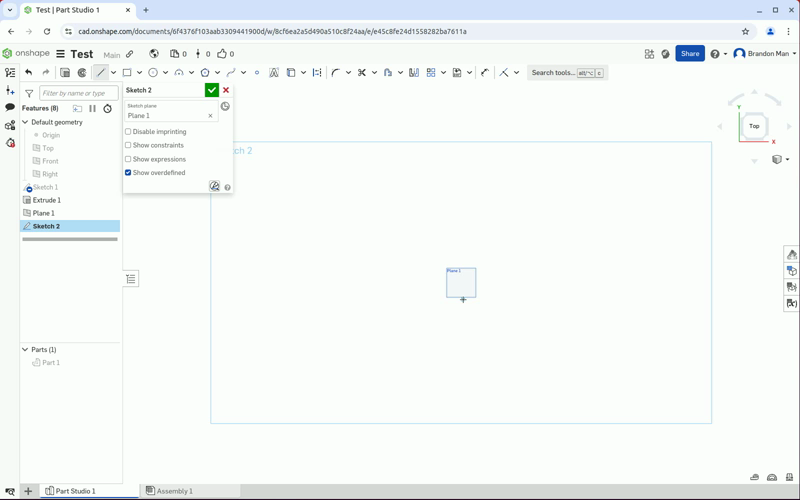
mouse_move(493, 299)
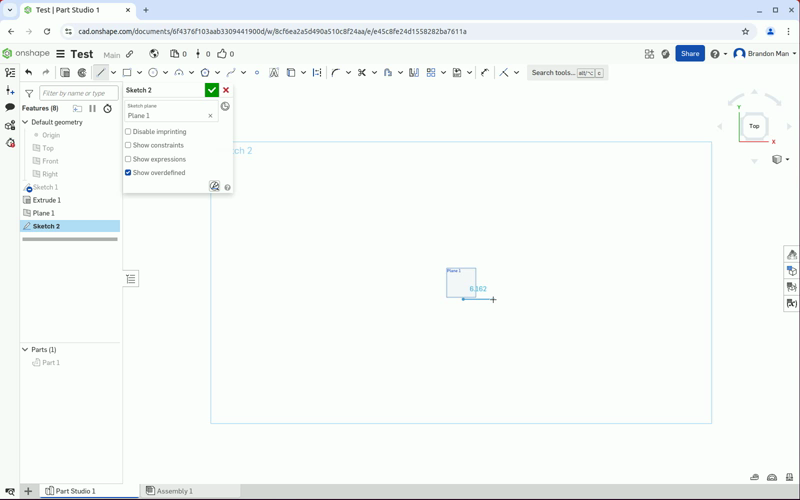
mouse_move(489, 299)
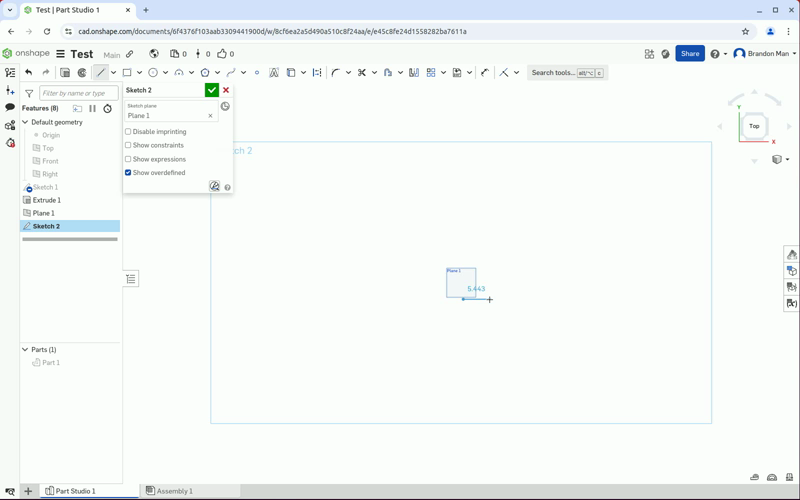
click(489, 299)
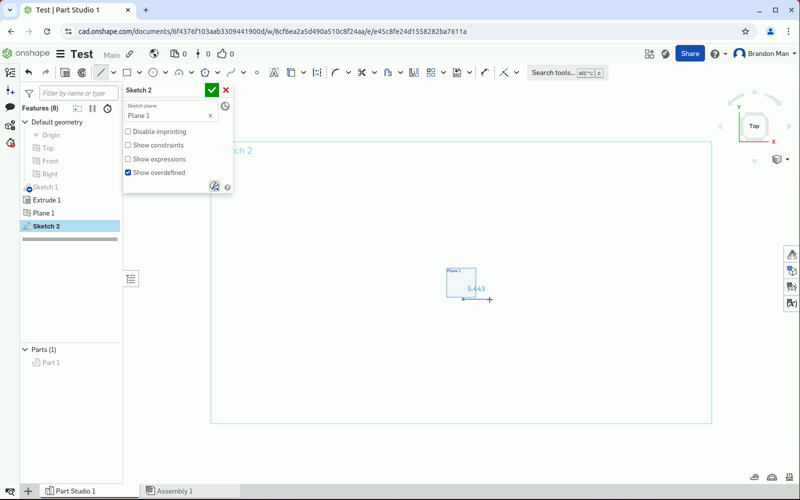
key_up(shift)
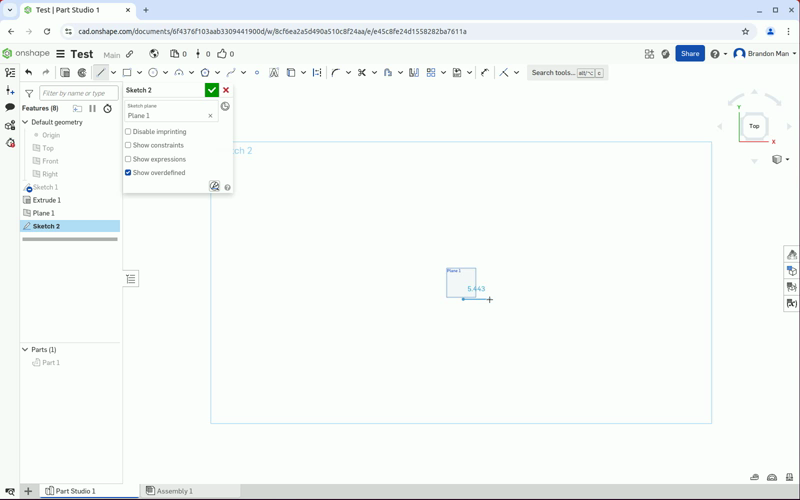
key_down(shift)
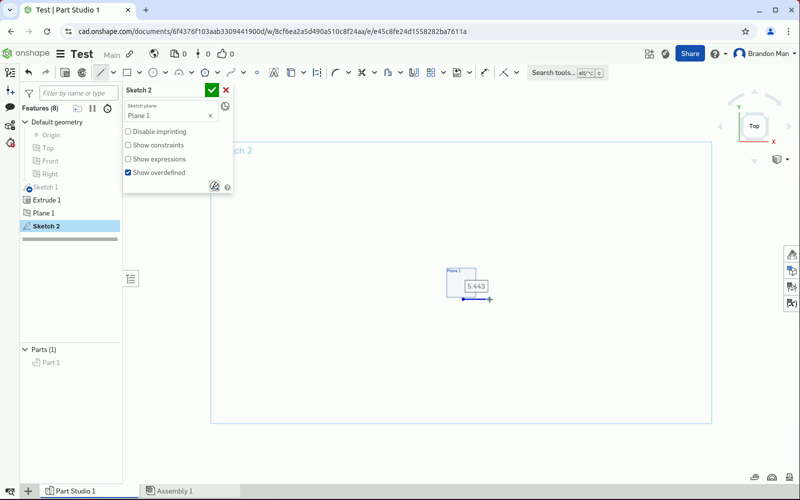
mouse_move(519, 299)
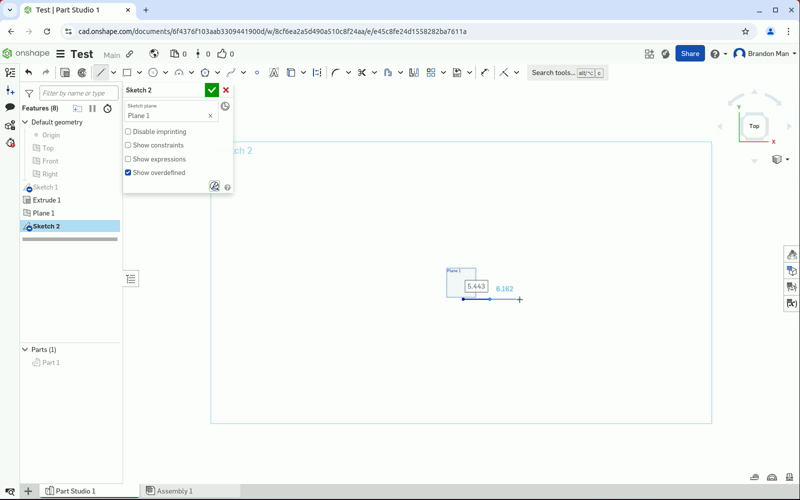
mouse_move(489, 284)
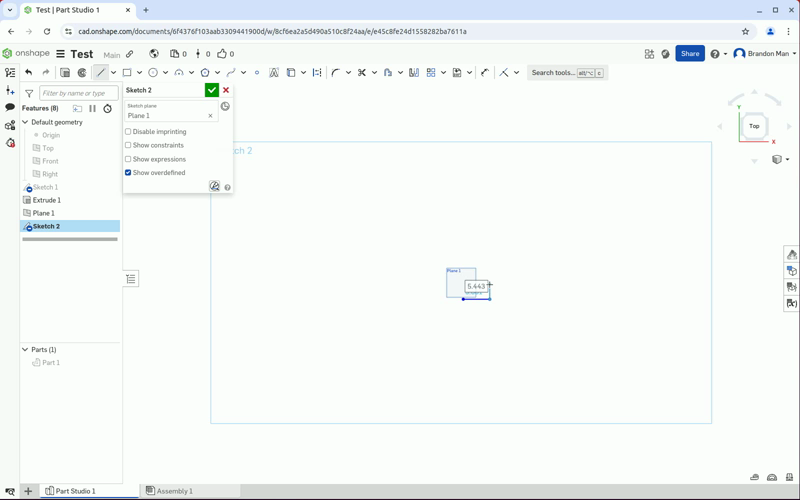
click(489, 284)
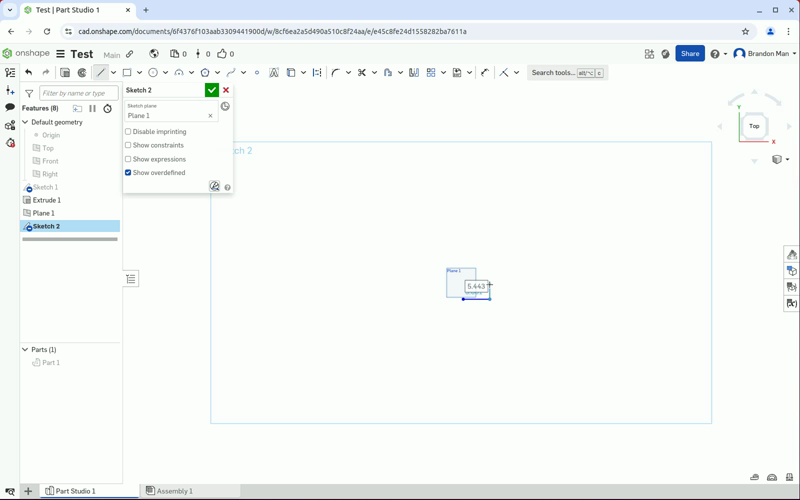
key_up(shift)
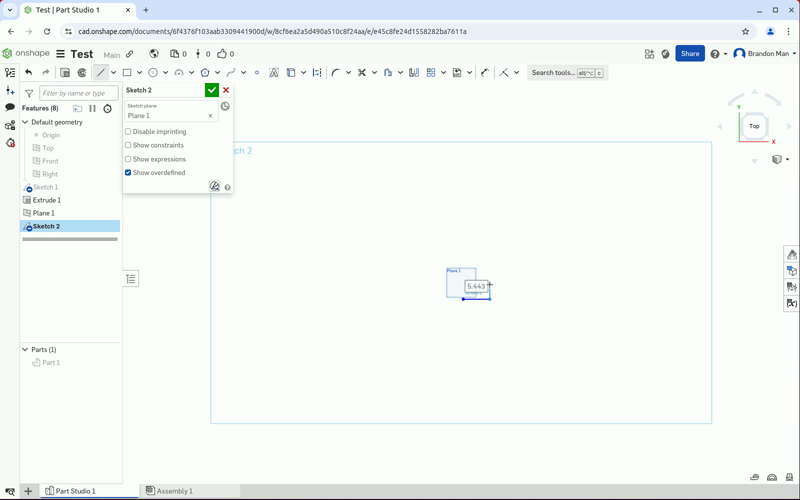
key_down(shift)
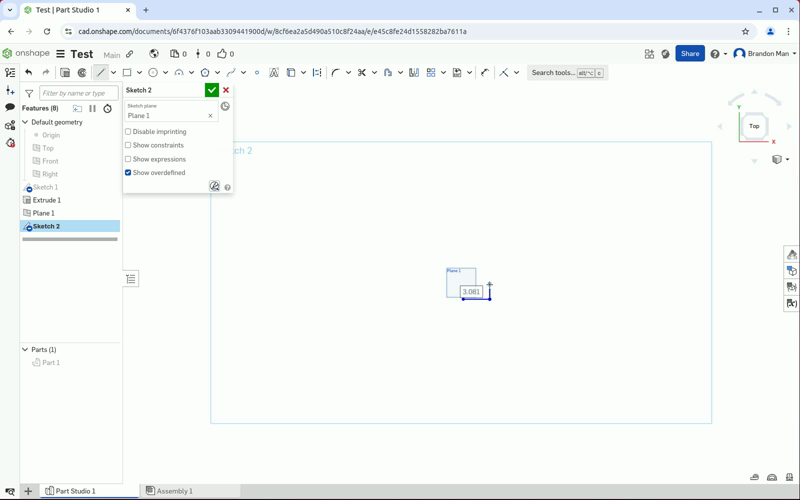
mouse_move(519, 284)
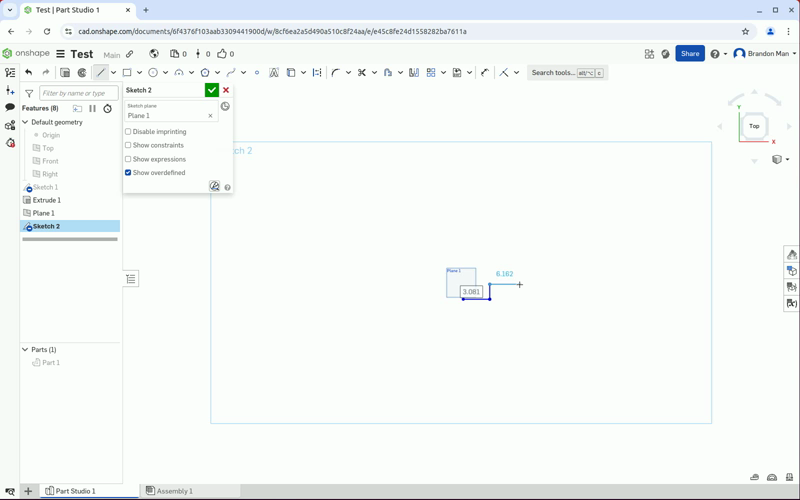
mouse_move(463, 284)
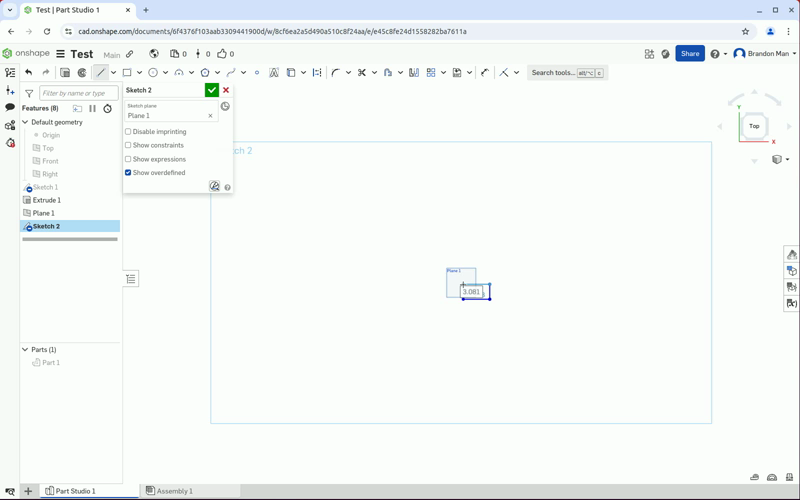
click(463, 284)
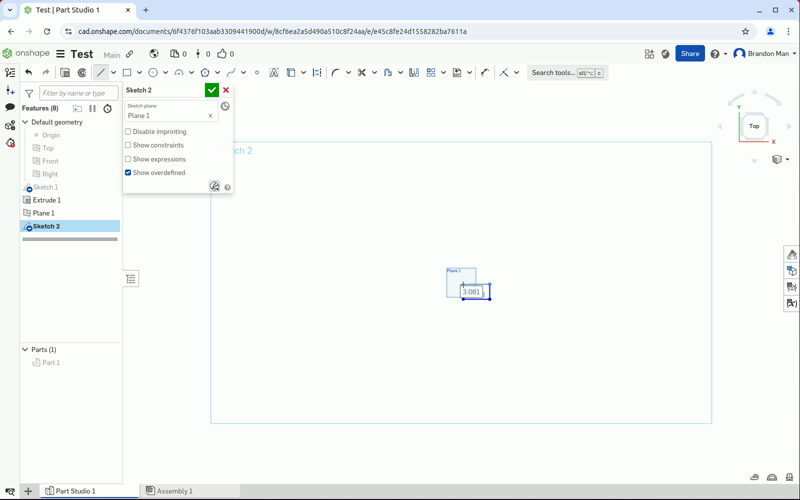
key_up(shift)
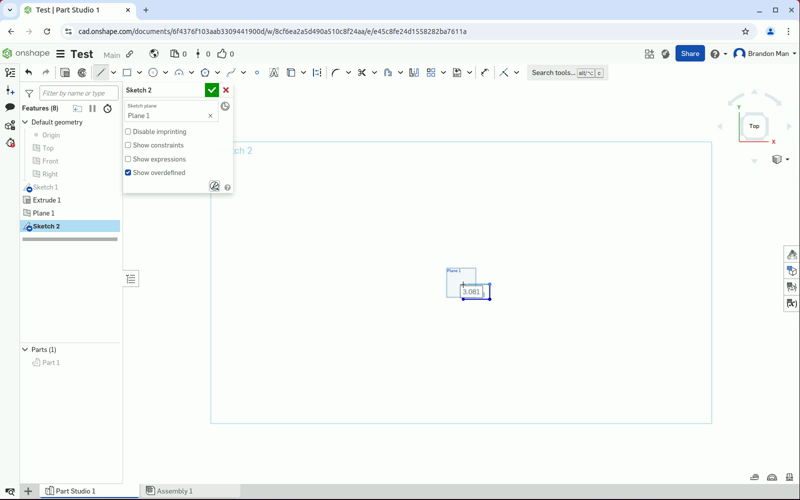
mouse_move(493, 284)
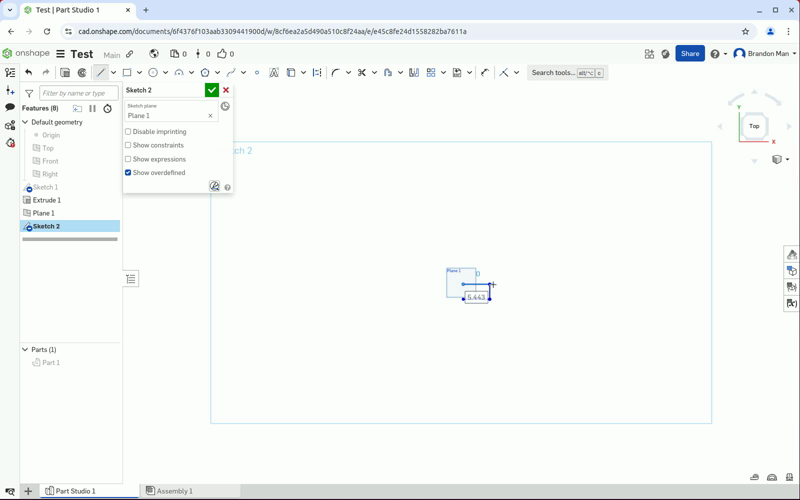
key_down(shift)
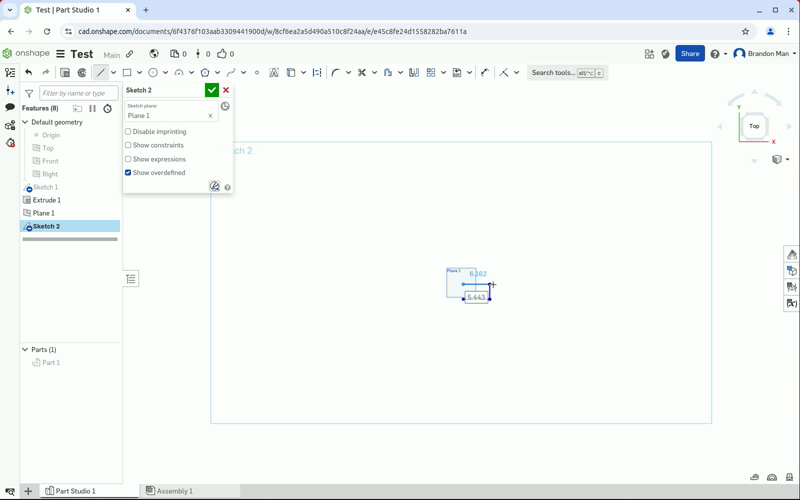
mouse_move(463, 299)
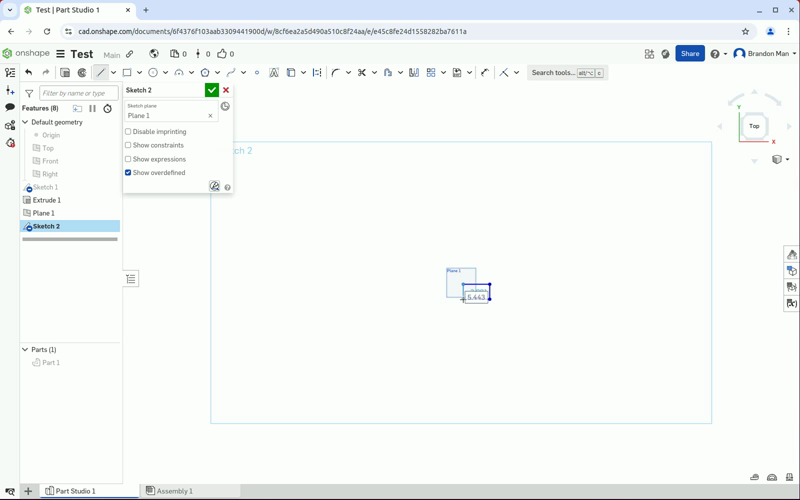
key_up(shift)
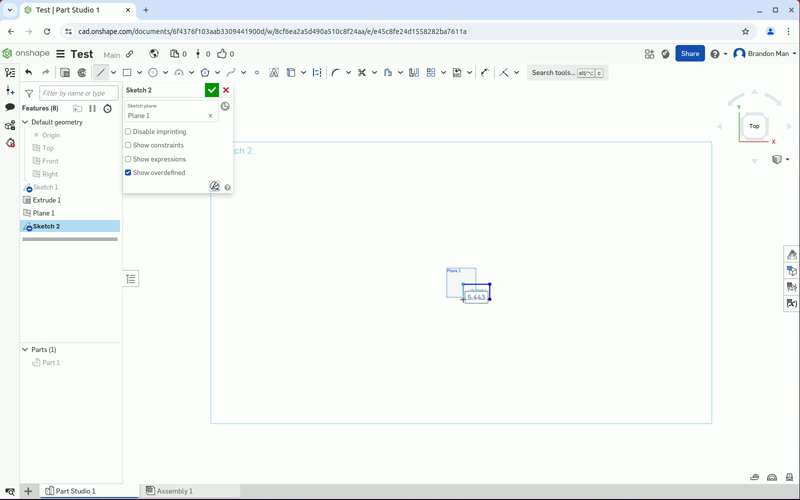
click(463, 299)
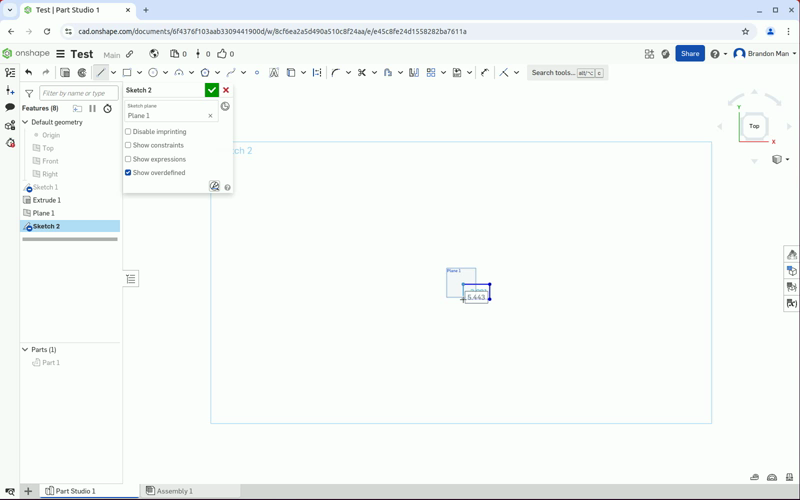
key(esc)
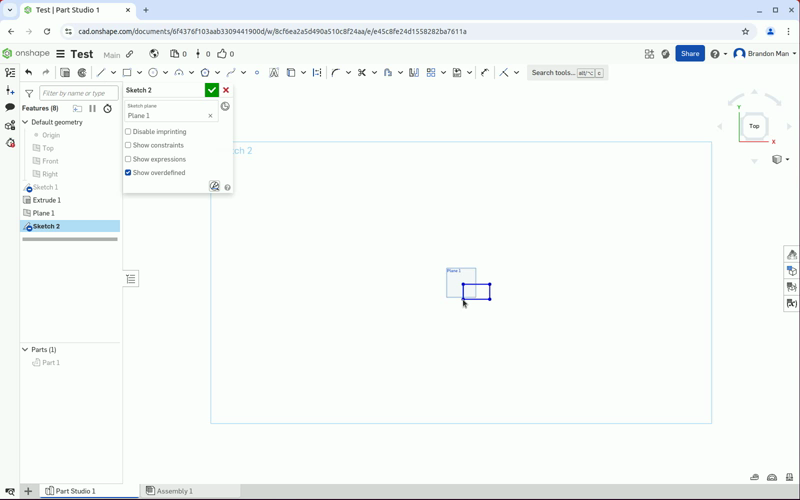
mouse_move(465, 296)
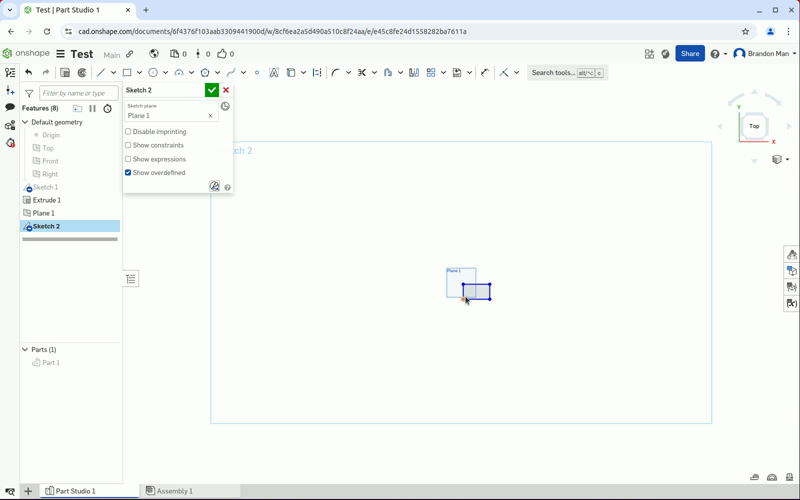
scroll(6)
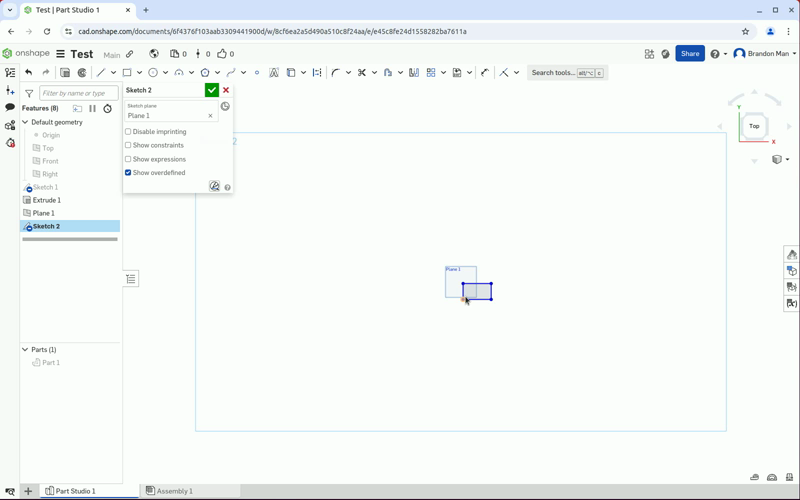
scroll(6)
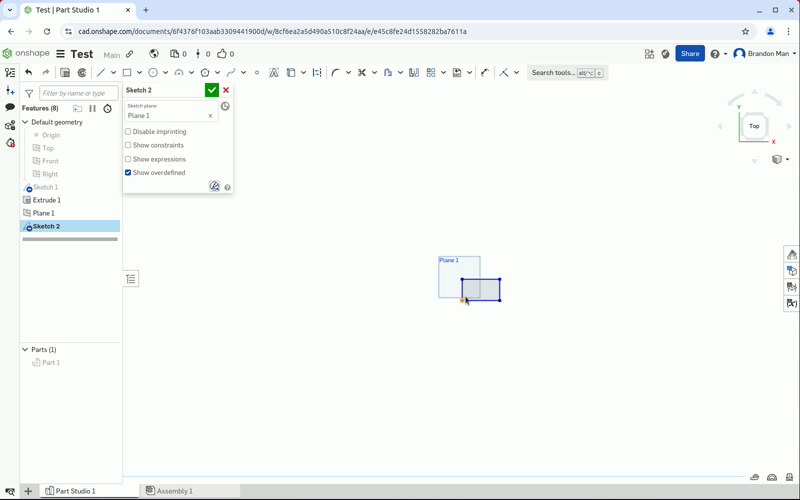
scroll(6)
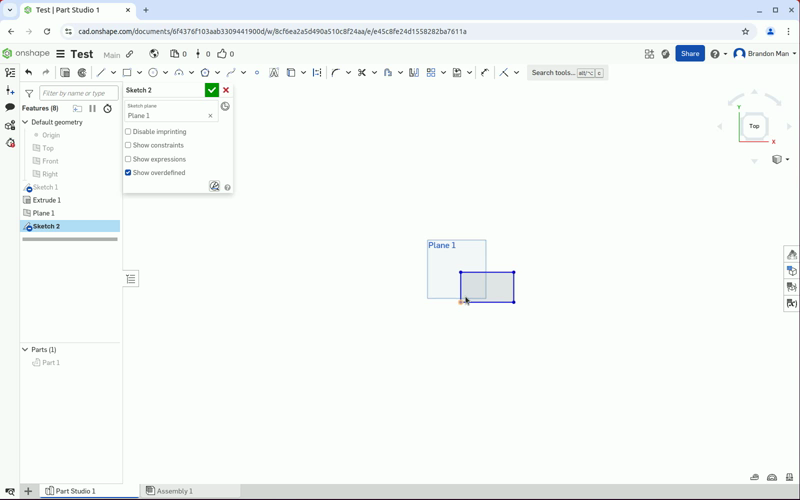
scroll(6)
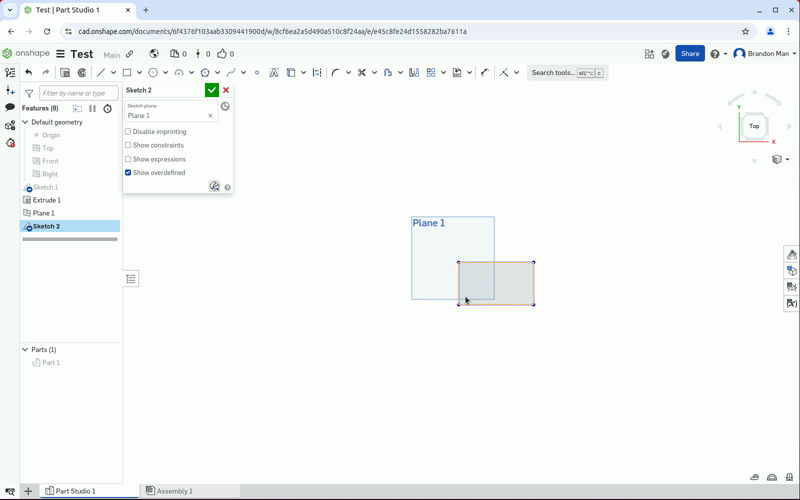
scroll(6)
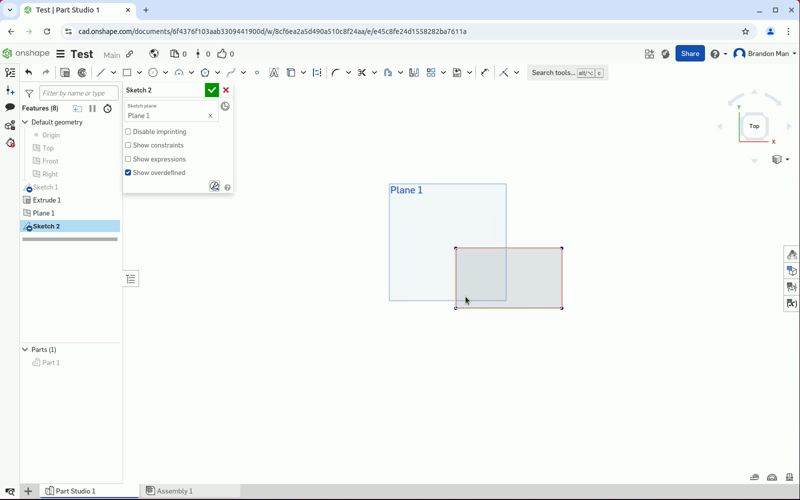
scroll(6)
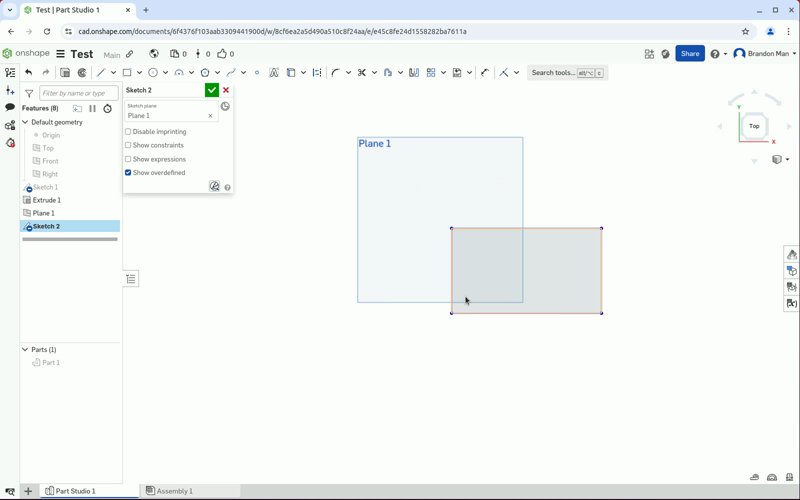
scroll(6)
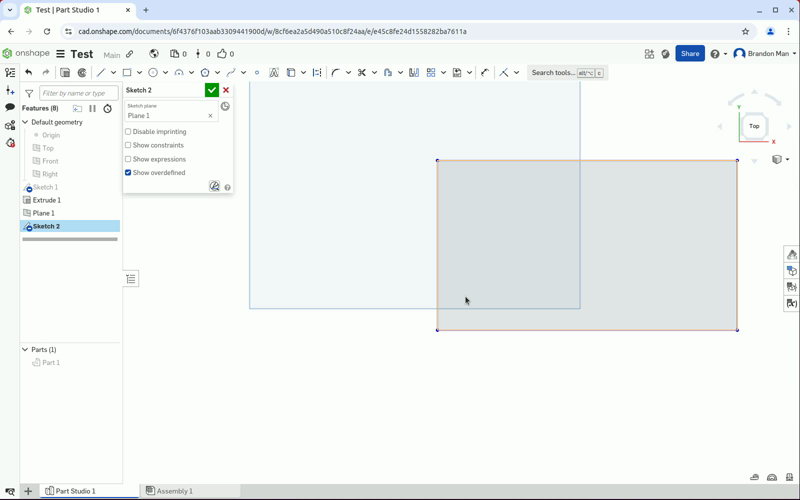
click(465, 296)
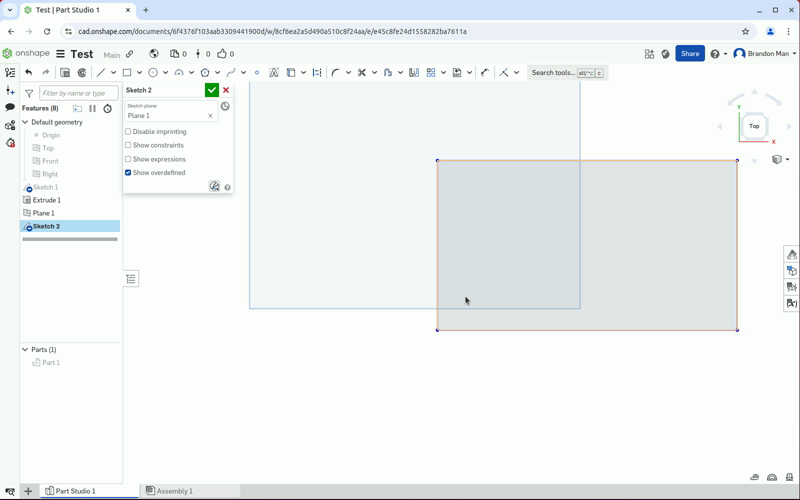
scroll(-6)
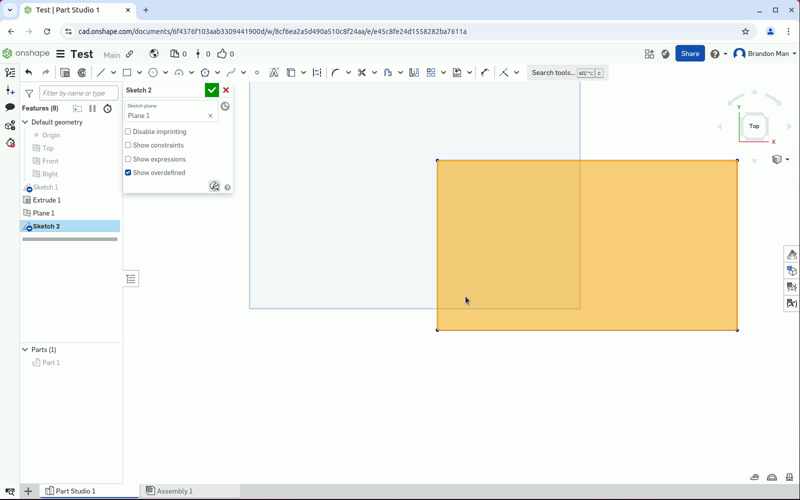
scroll(-6)
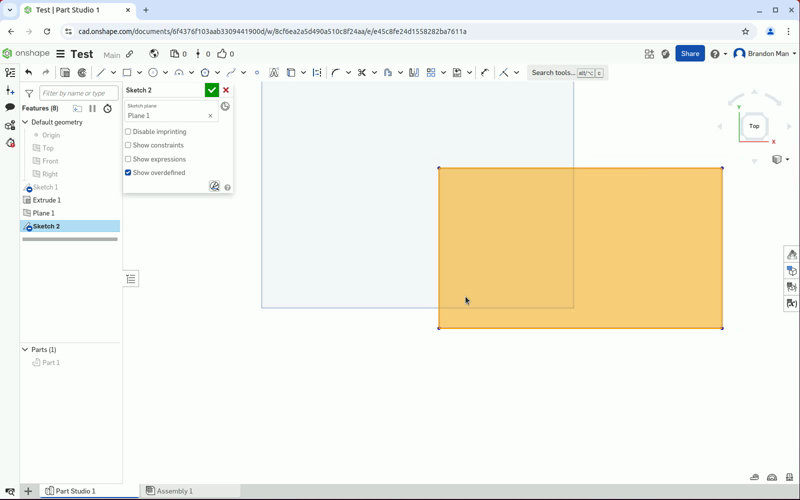
scroll(-6)
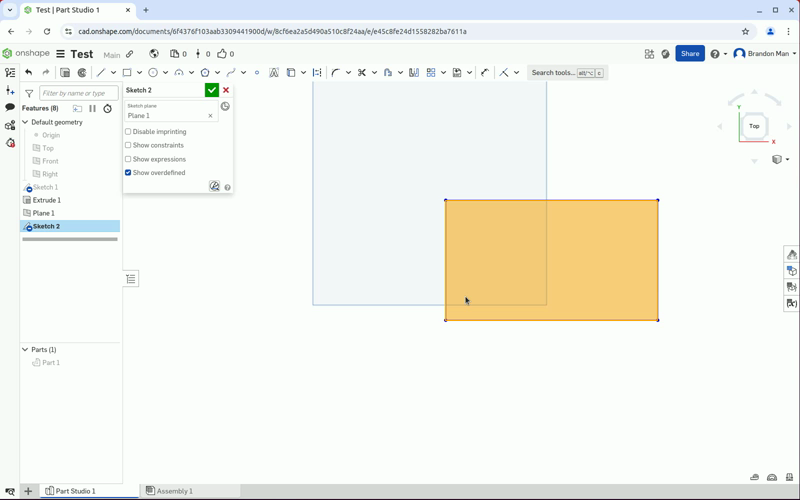
scroll(-6)
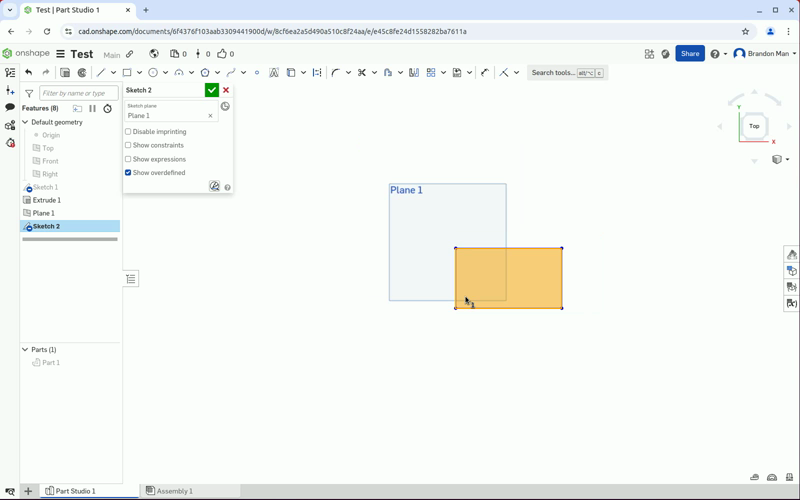
scroll(-6)
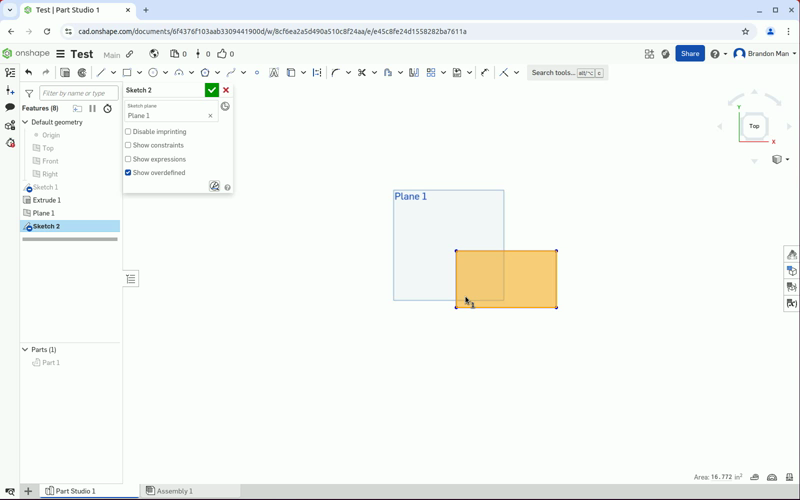
scroll(-6)
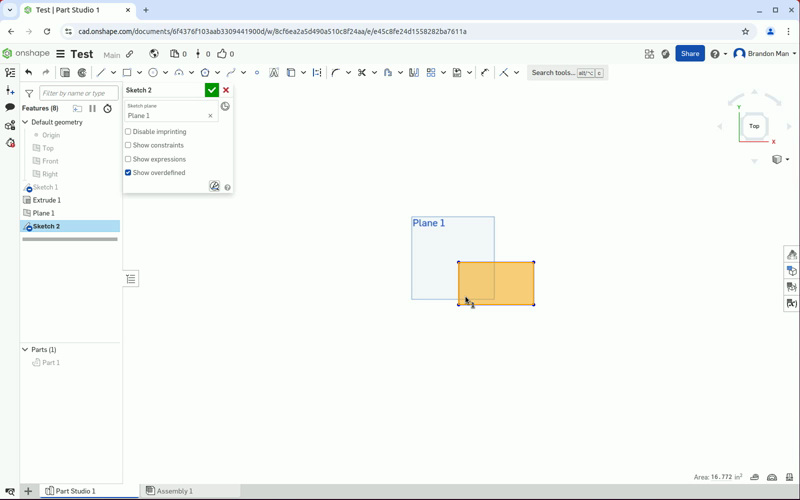
scroll(-6)
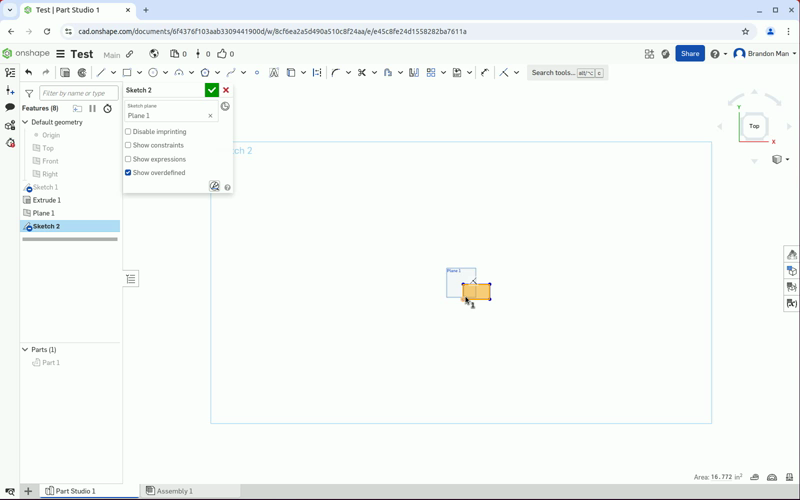
mouse_move(73, 352)
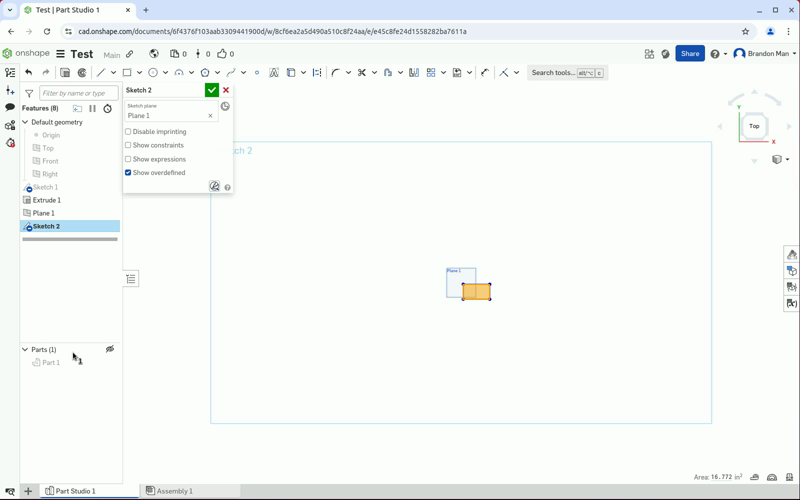
key(shift+y)
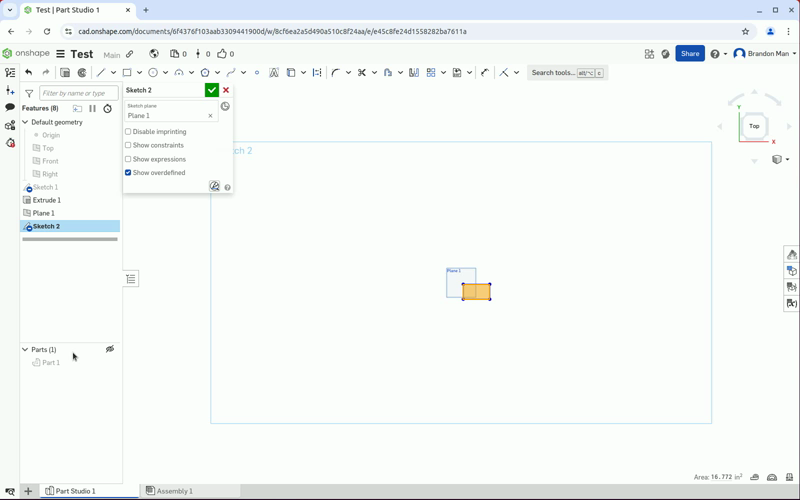
key(shift+e)
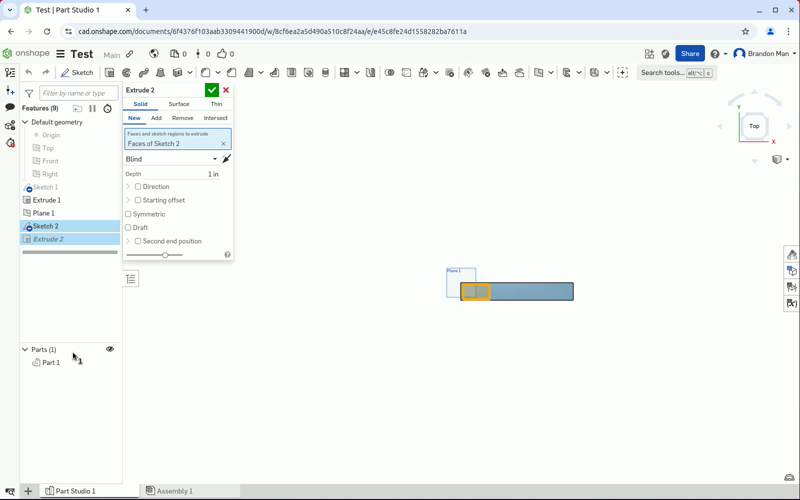
mouse_move(143, 106)
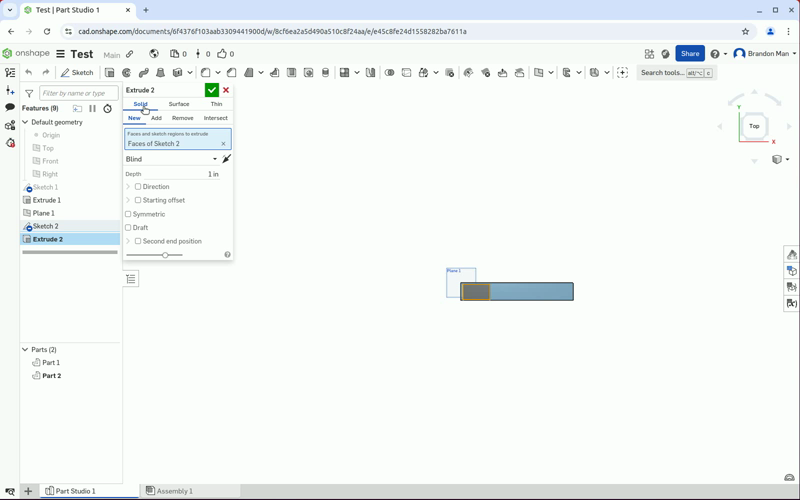
click(143, 106)
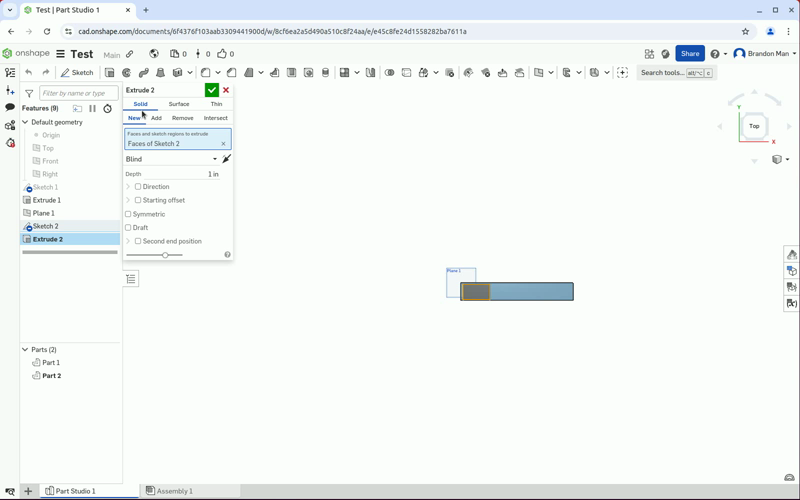
mouse_move(137, 120)
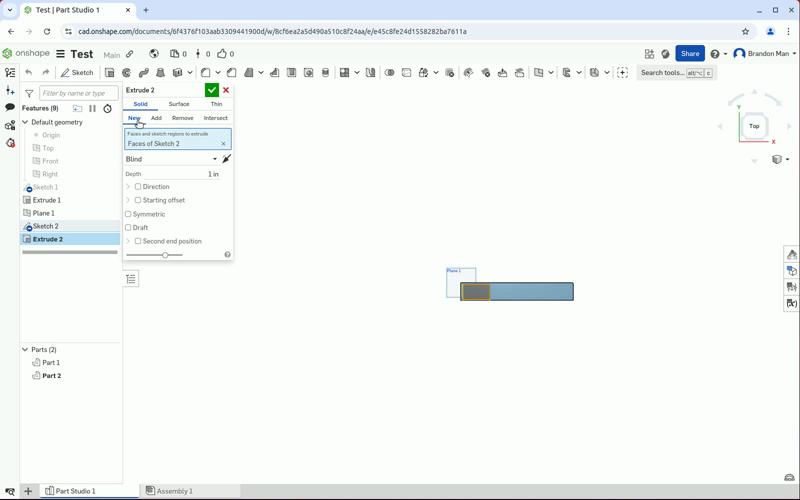
click(137, 120)
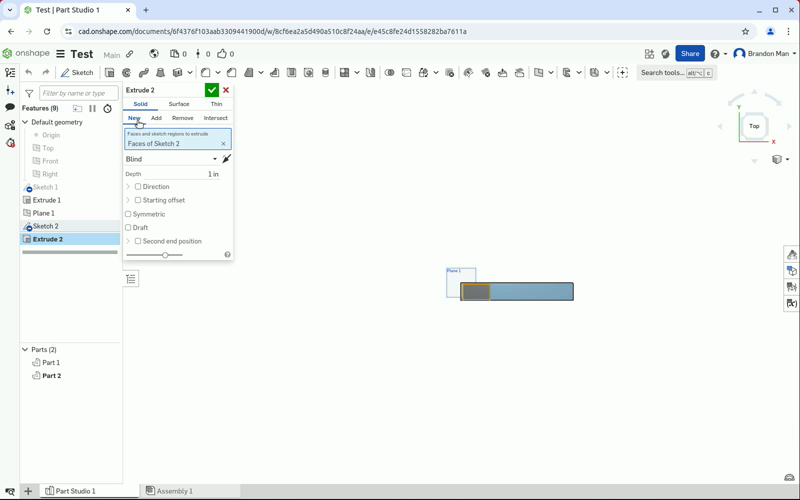
key(tab, 4)
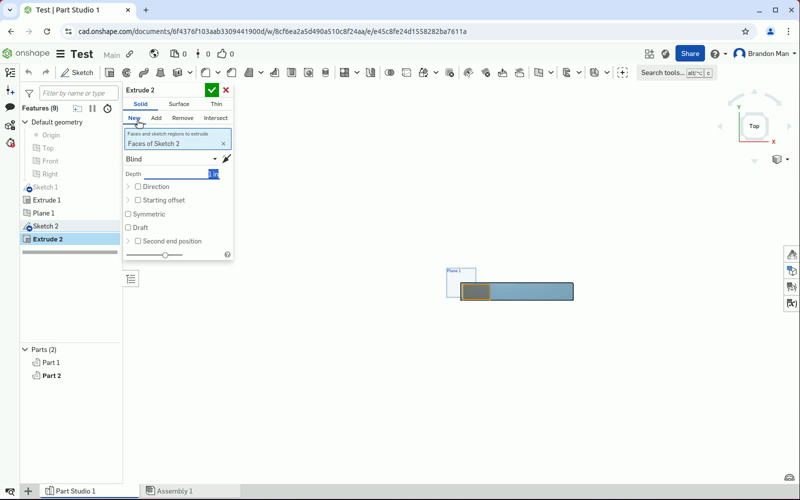
text(-0.241)
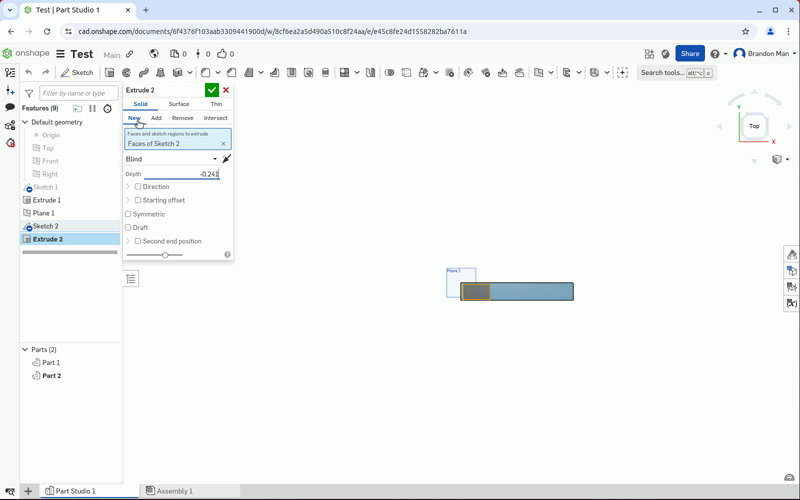
key(enter)
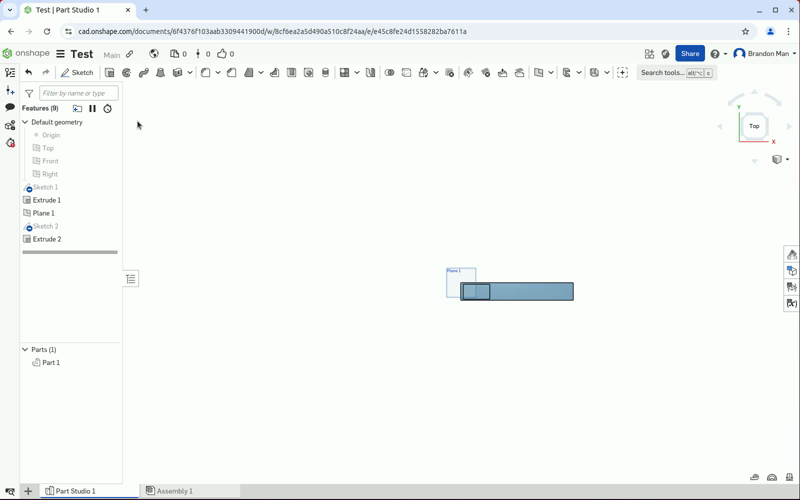
key(shift+h)
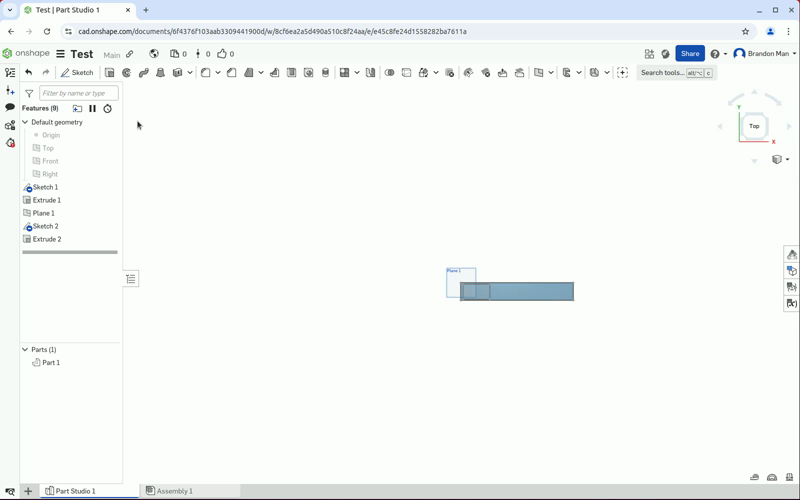
key(shift+h)
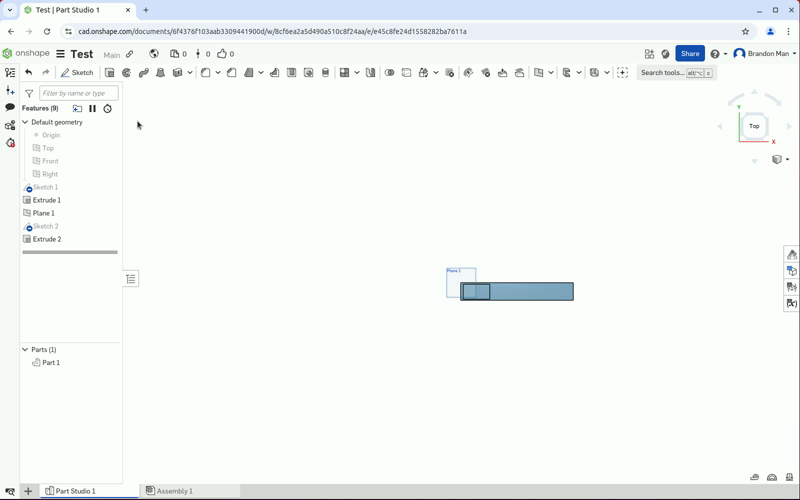
mouse_move(73, 189)
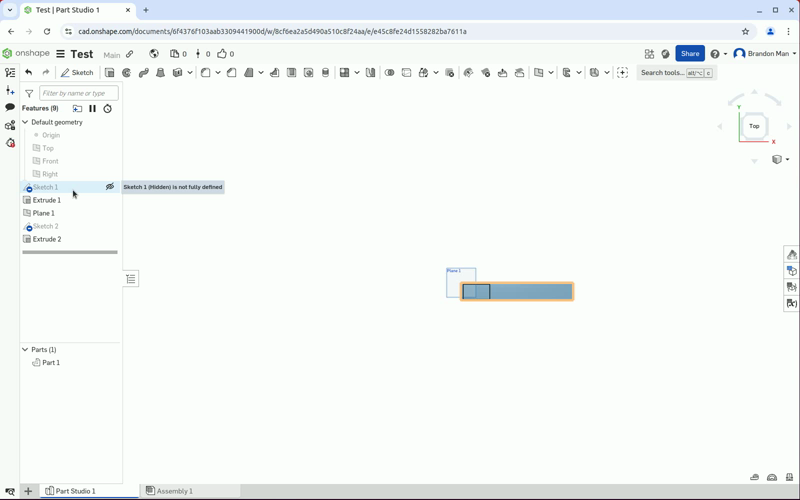
click(73, 189)
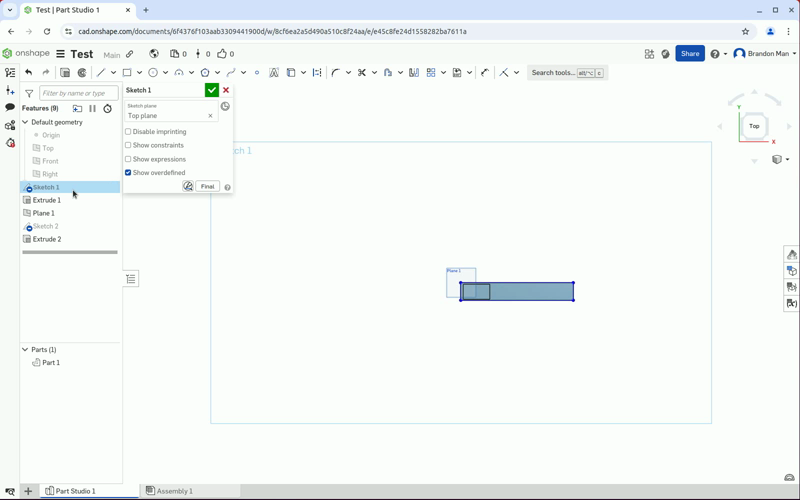
mouse_move(229, 92)
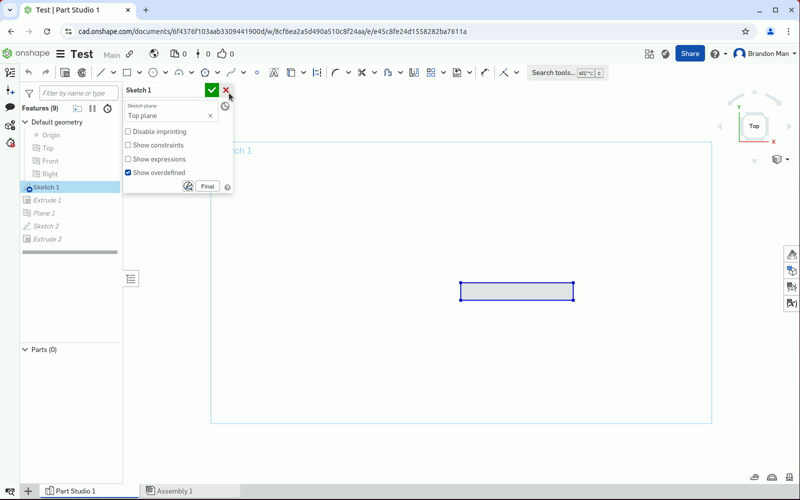
click(229, 92)
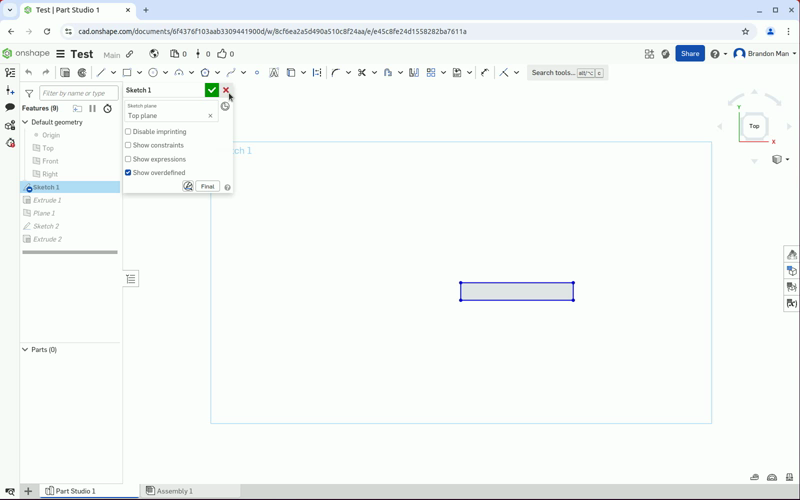
key(shift+s)
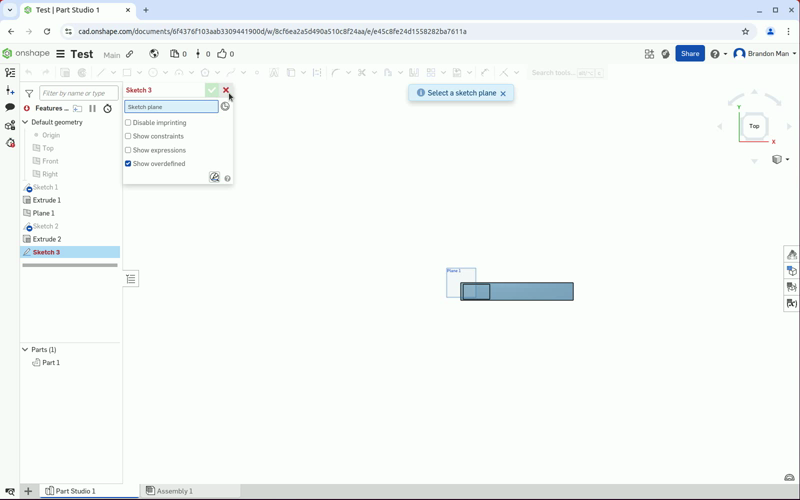
mouse_move(73, 215)
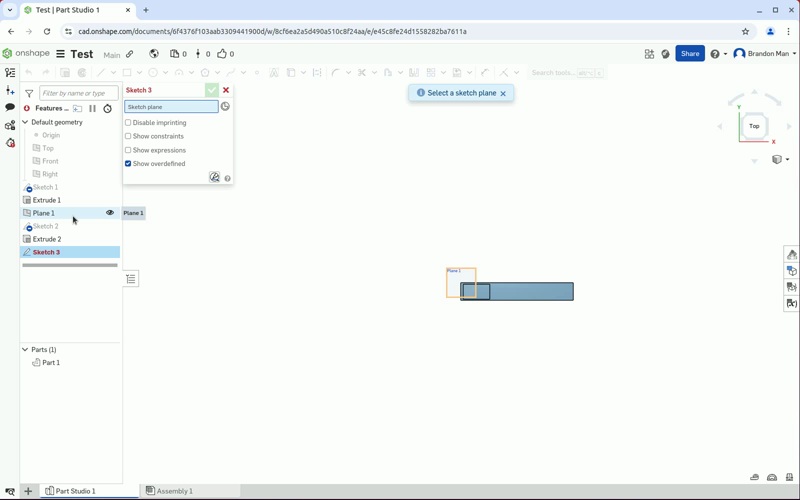
click(73, 215)
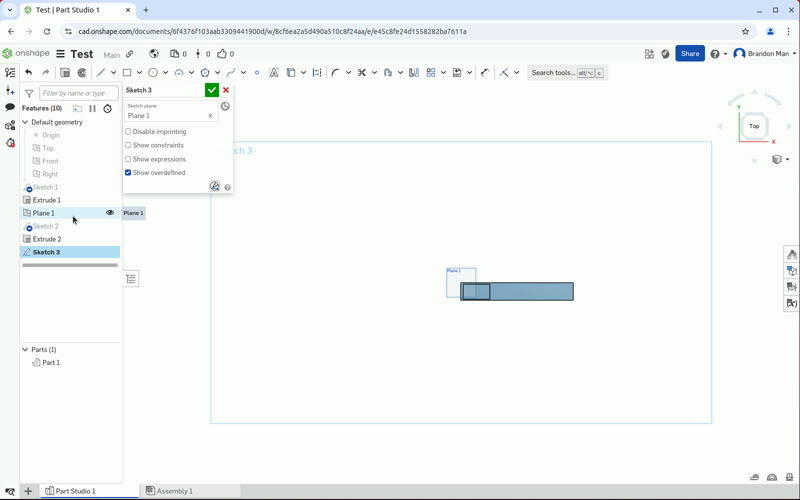
mouse_move(73, 352)
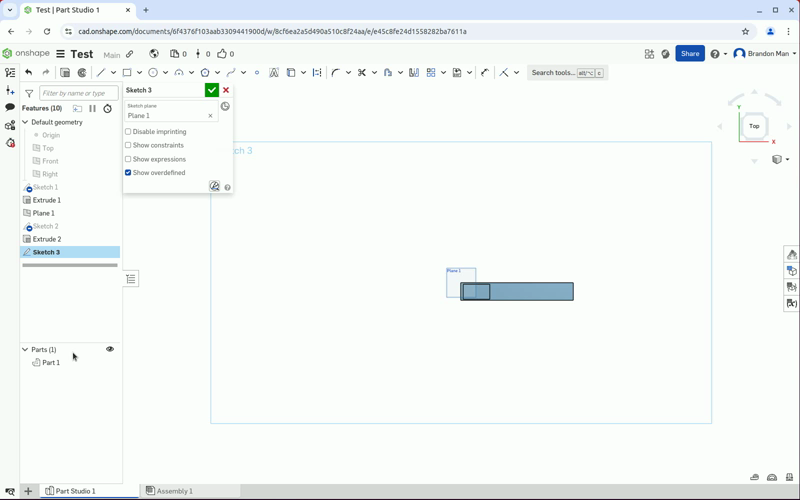
key(y)
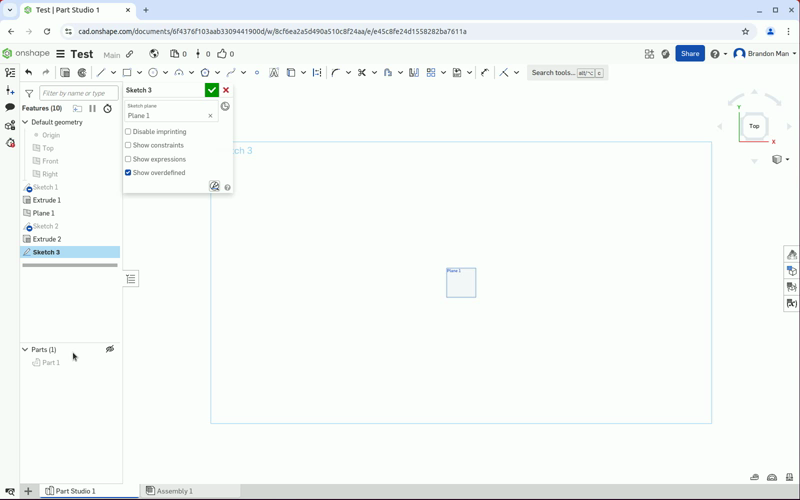
key(l)
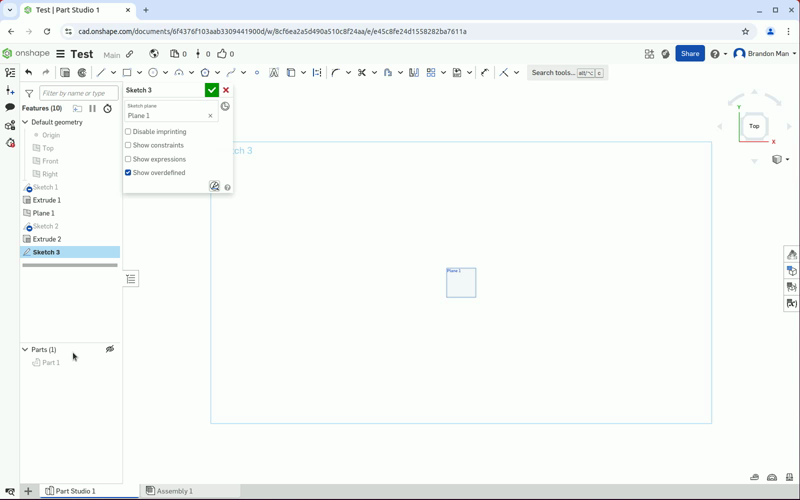
key_down(shift)
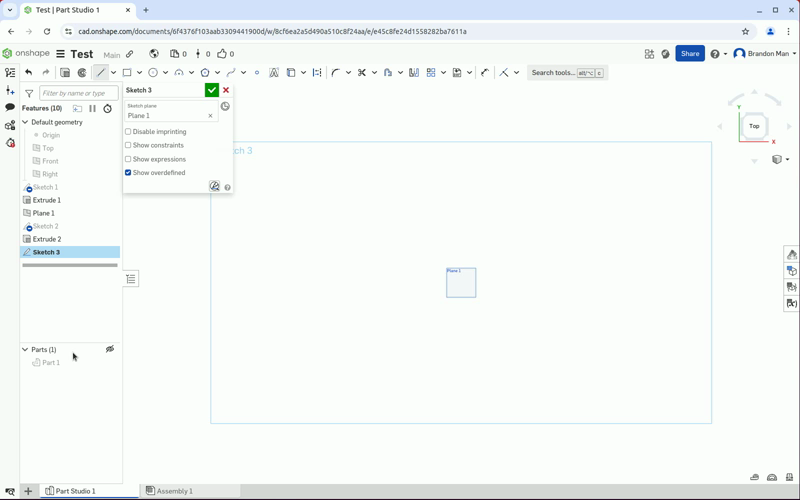
mouse_move(491, 299)
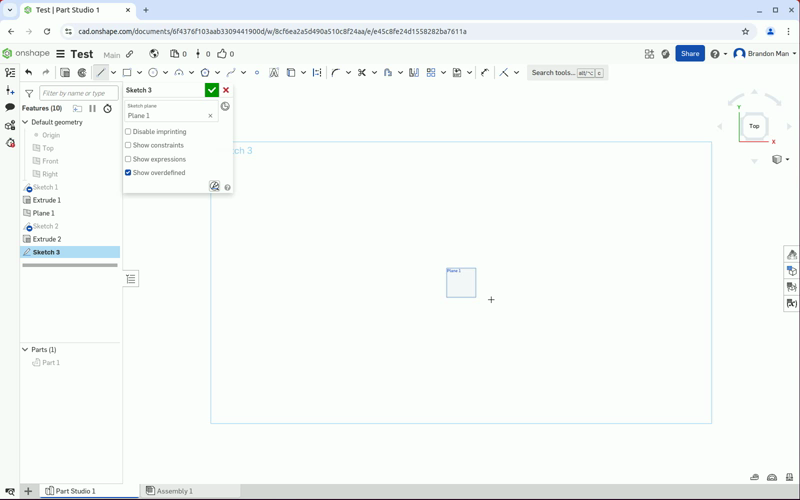
click(491, 299)
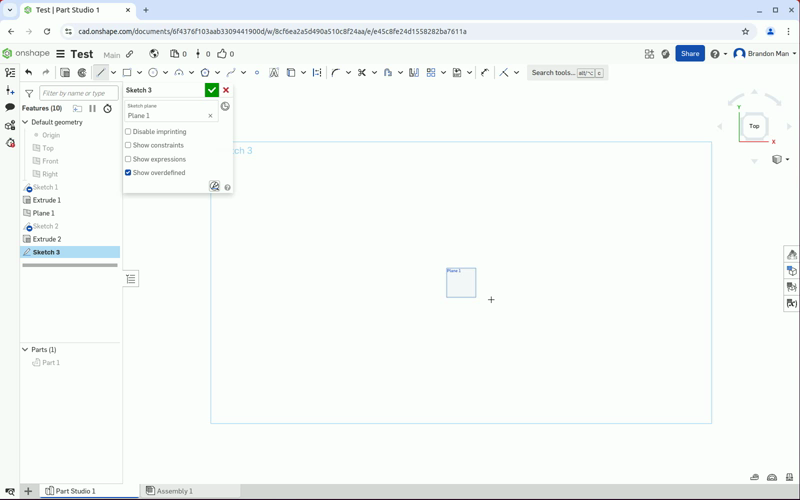
key_up(shift)
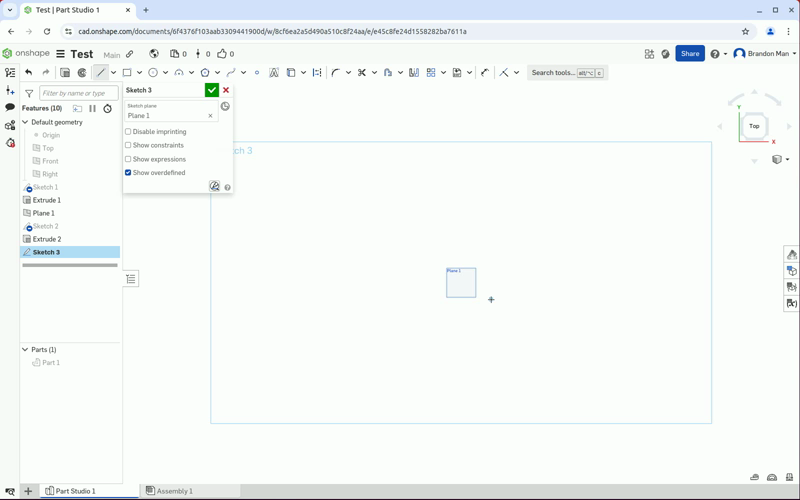
key_down(shift)
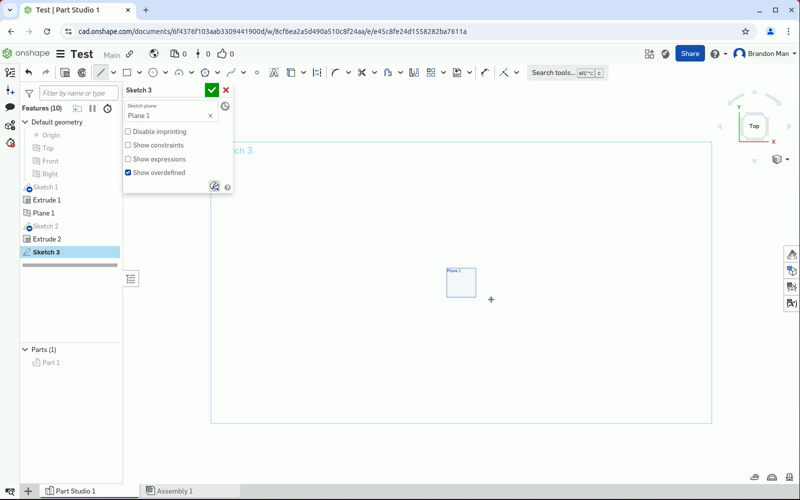
mouse_move(521, 299)
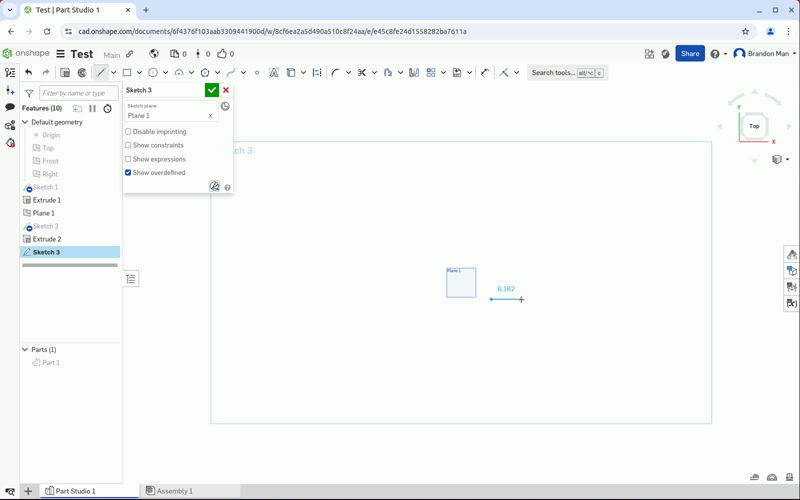
mouse_move(516, 299)
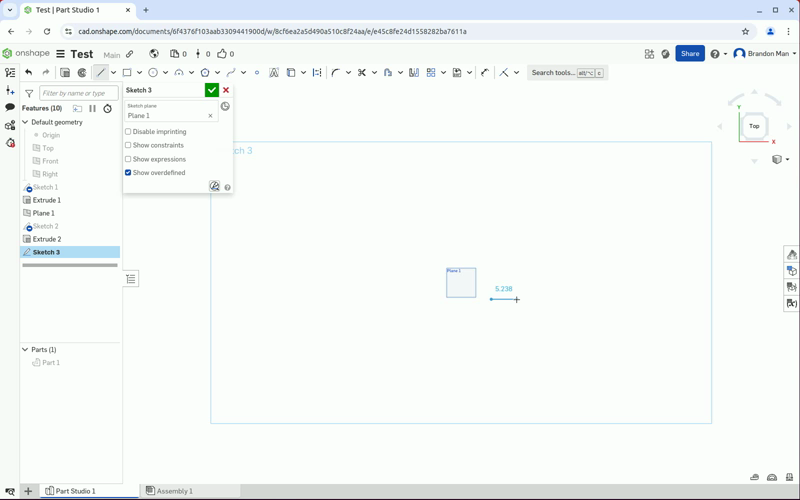
click(516, 299)
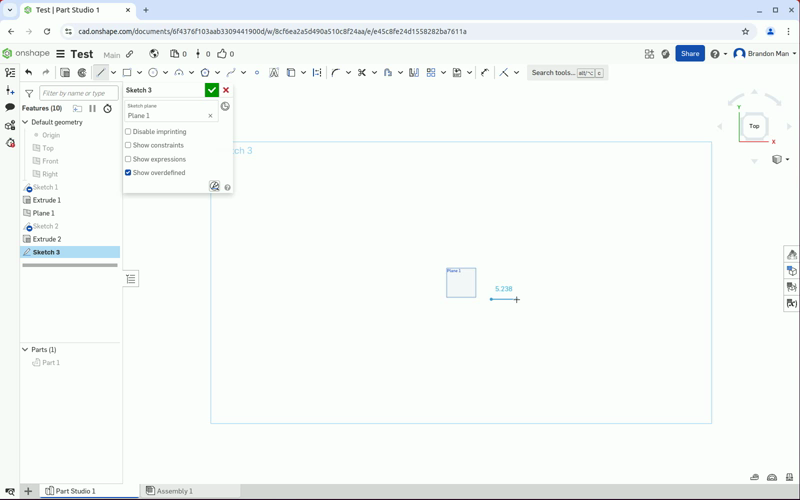
key_up(shift)
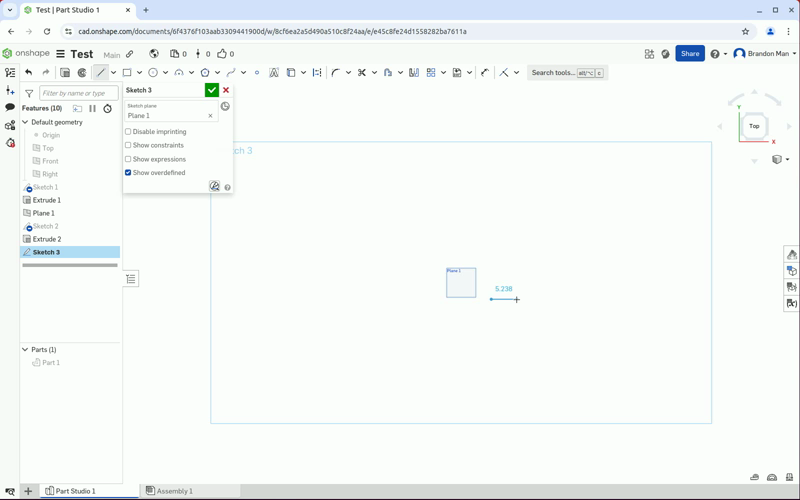
key_down(shift)
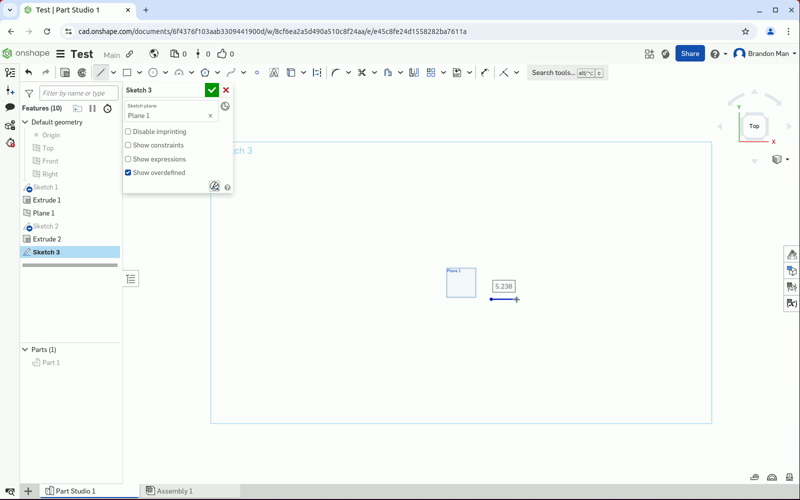
mouse_move(546, 299)
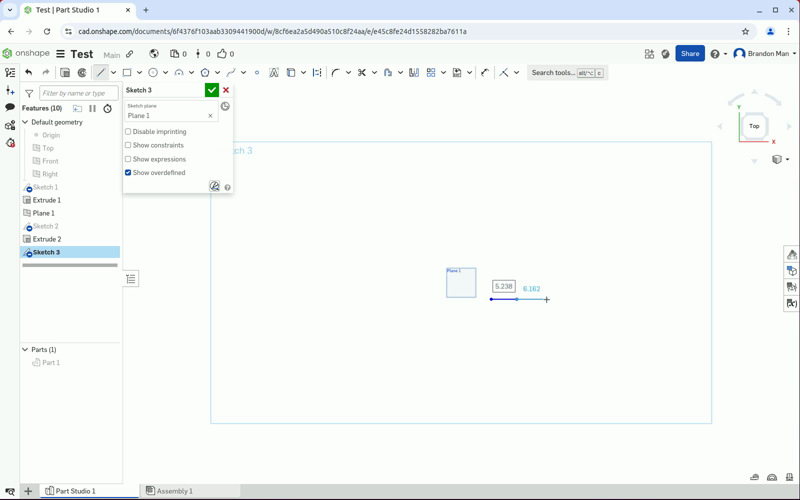
mouse_move(516, 284)
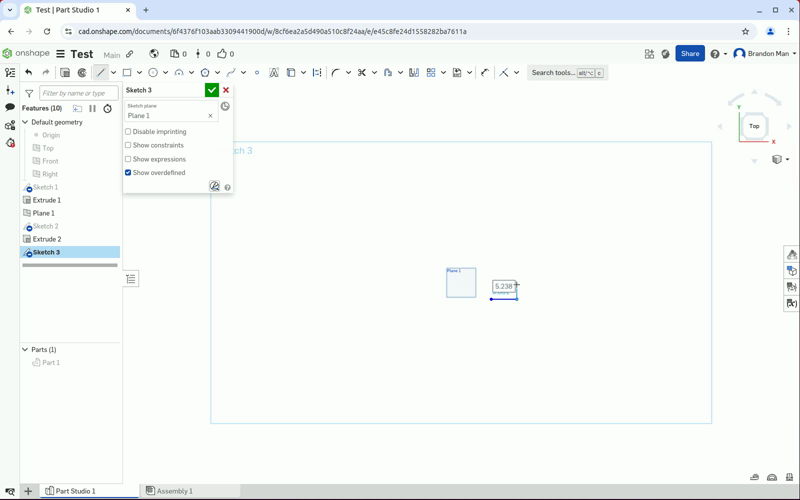
click(516, 284)
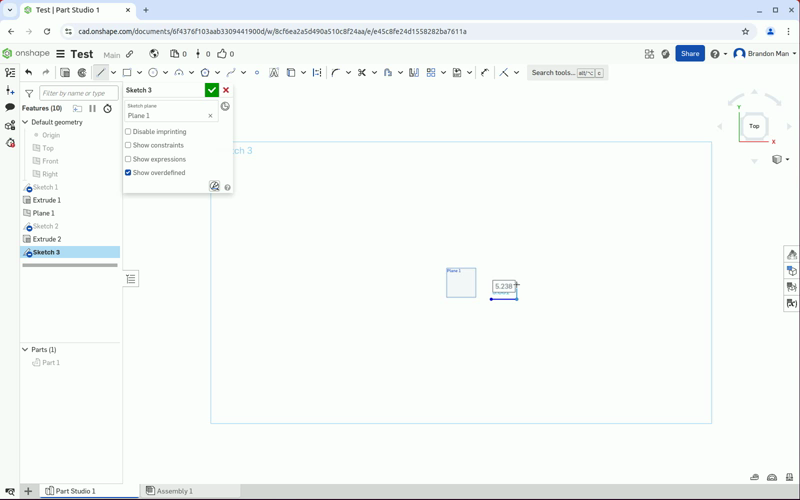
key_up(shift)
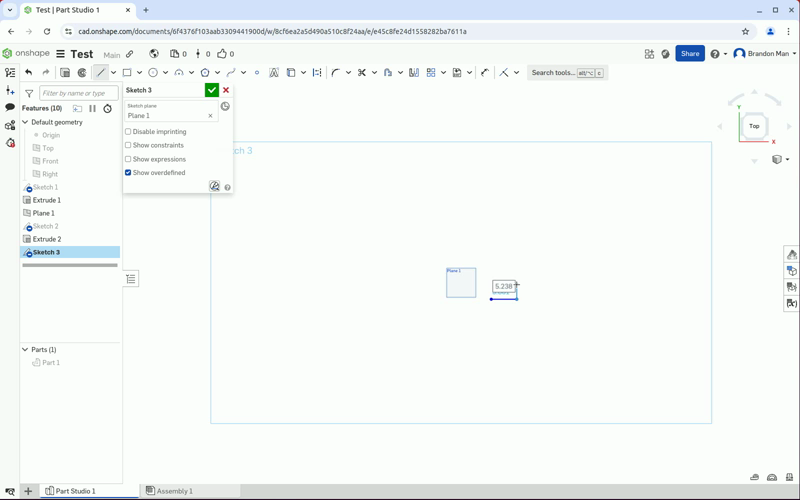
key_down(shift)
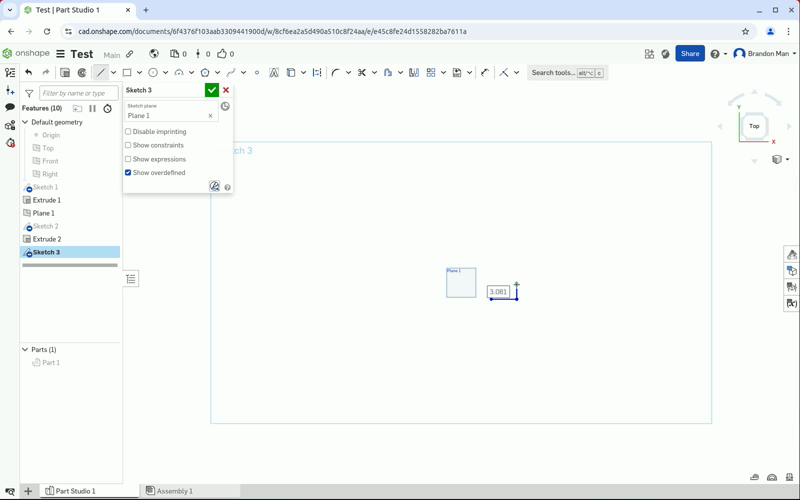
mouse_move(546, 284)
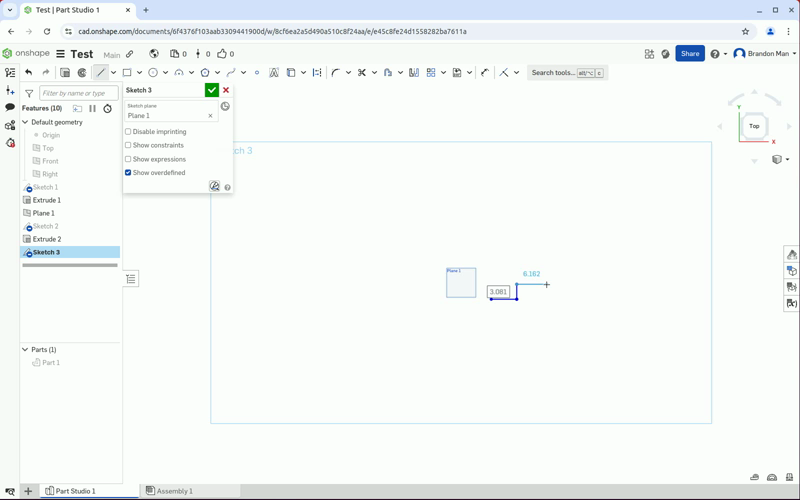
mouse_move(491, 284)
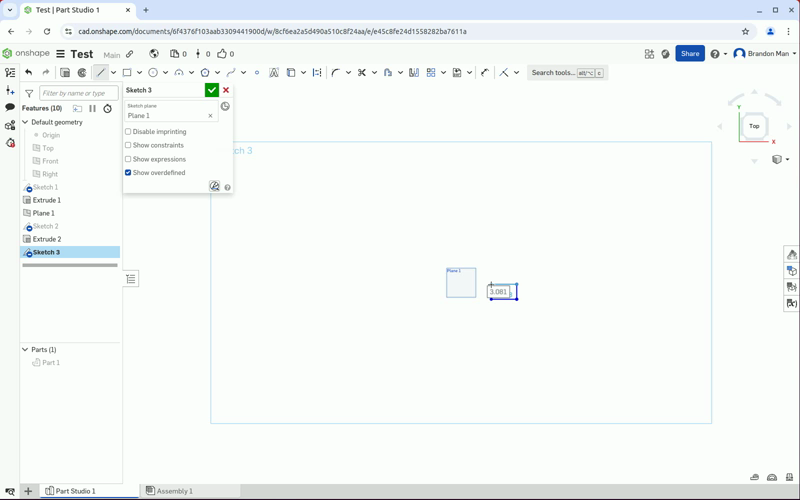
click(491, 284)
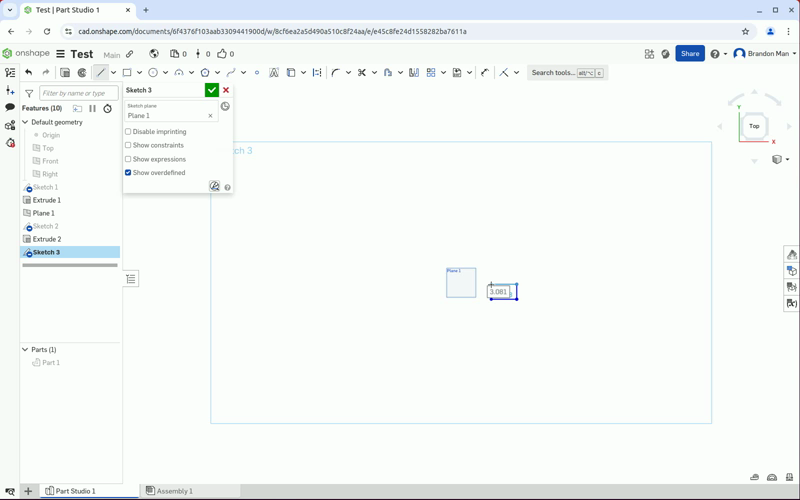
key_up(shift)
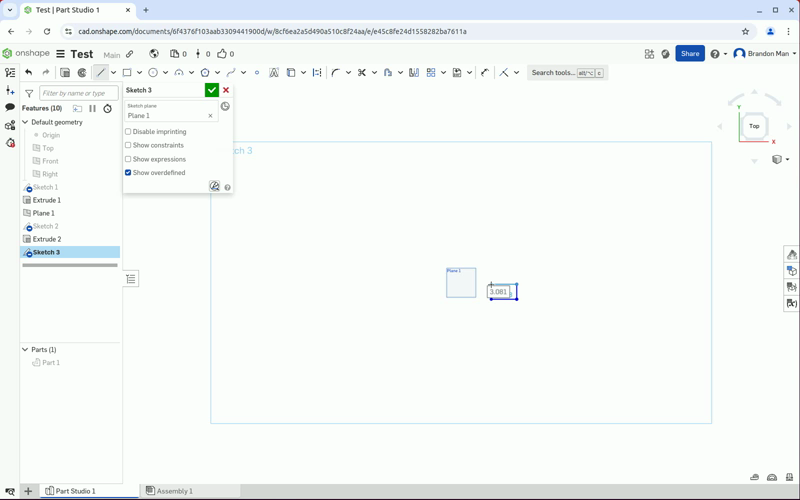
mouse_move(521, 284)
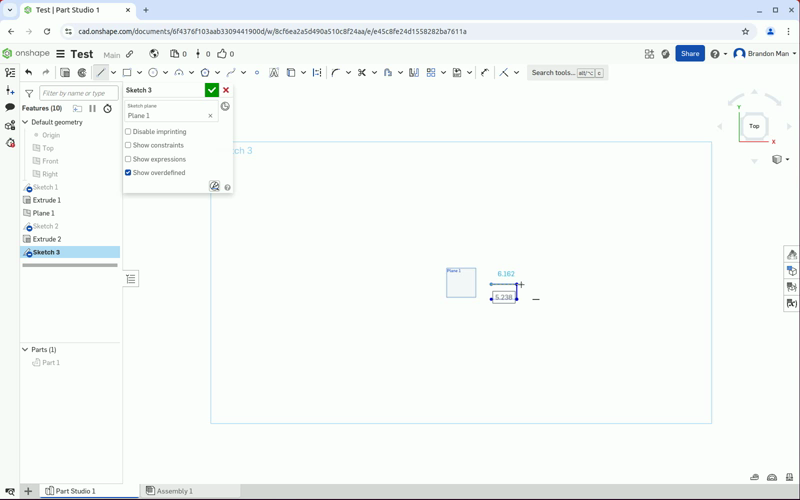
key_down(shift)
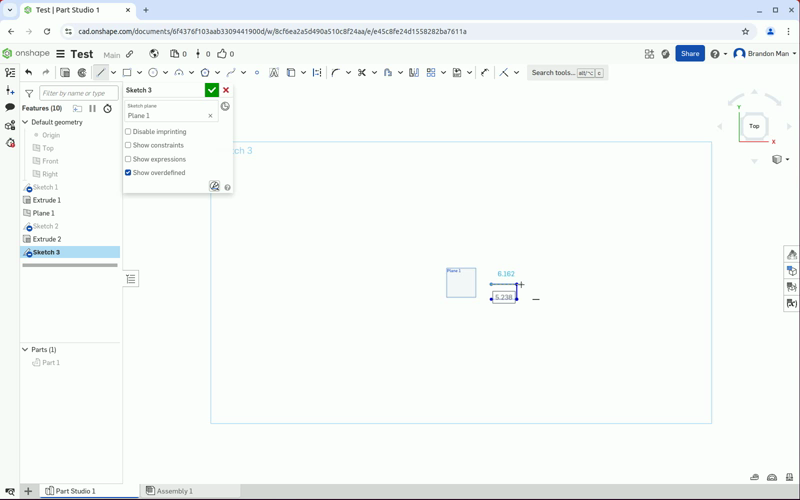
mouse_move(491, 299)
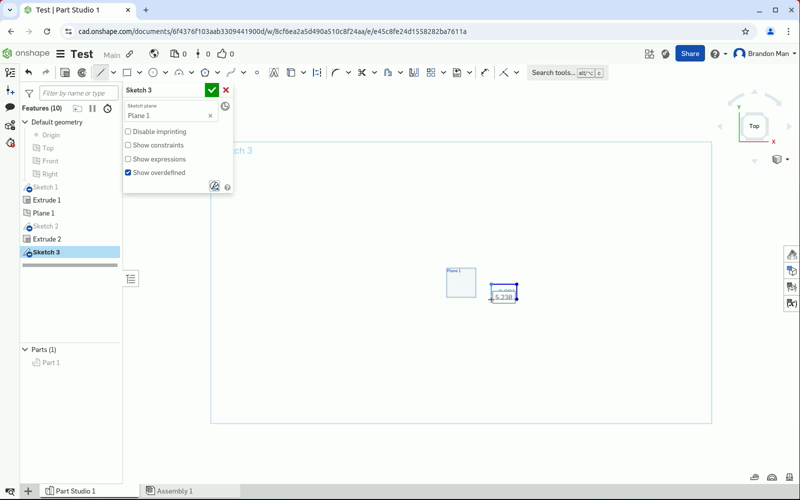
key_up(shift)
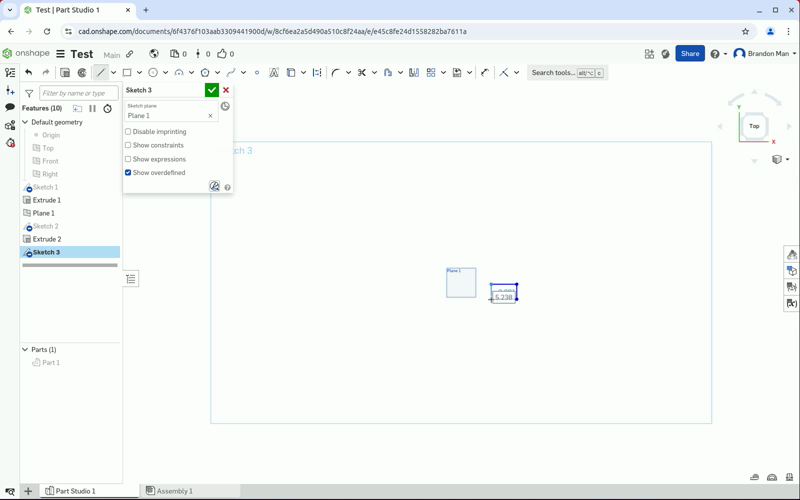
click(491, 299)
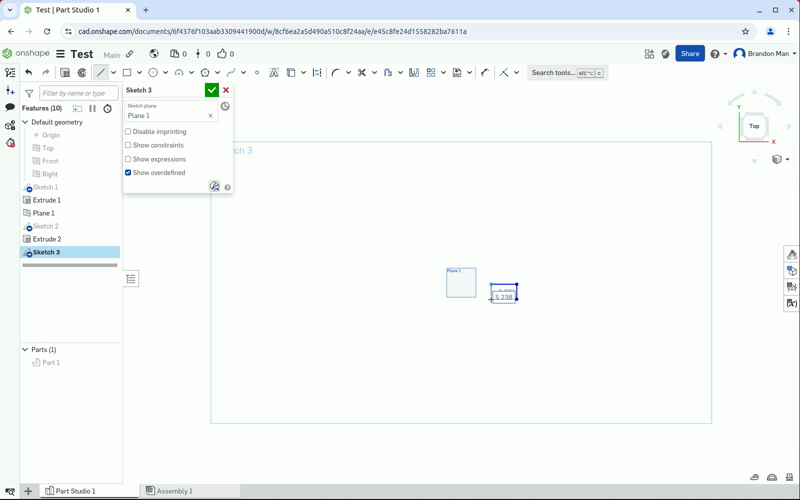
key(esc)
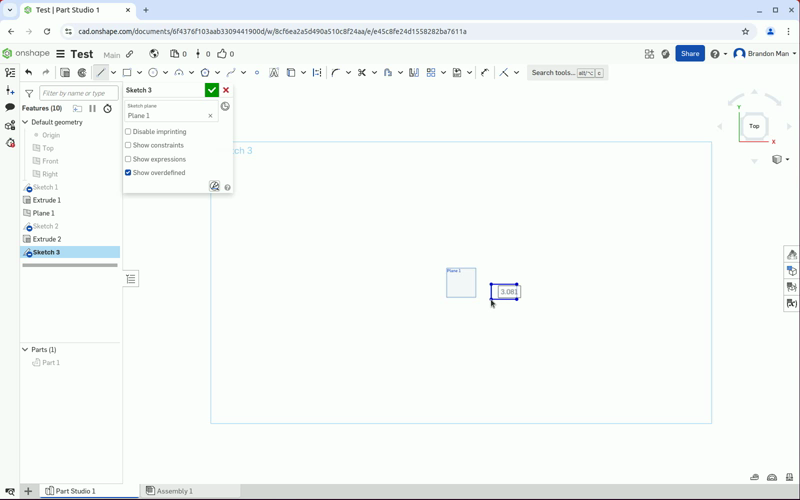
mouse_move(513, 295)
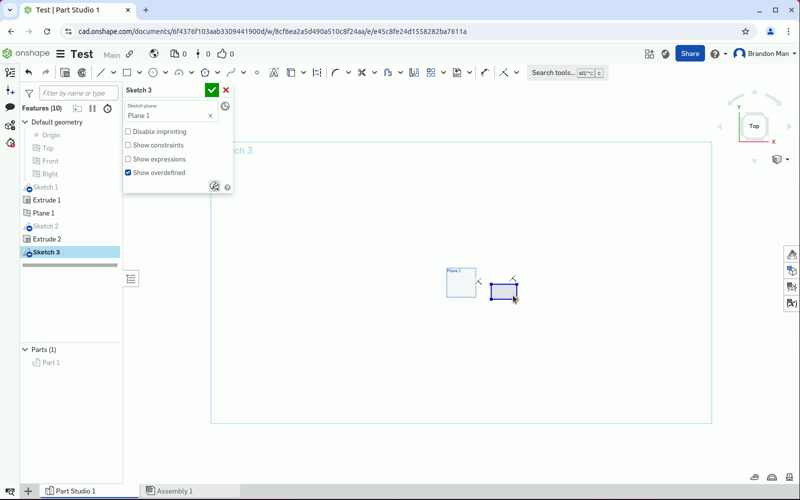
scroll(6)
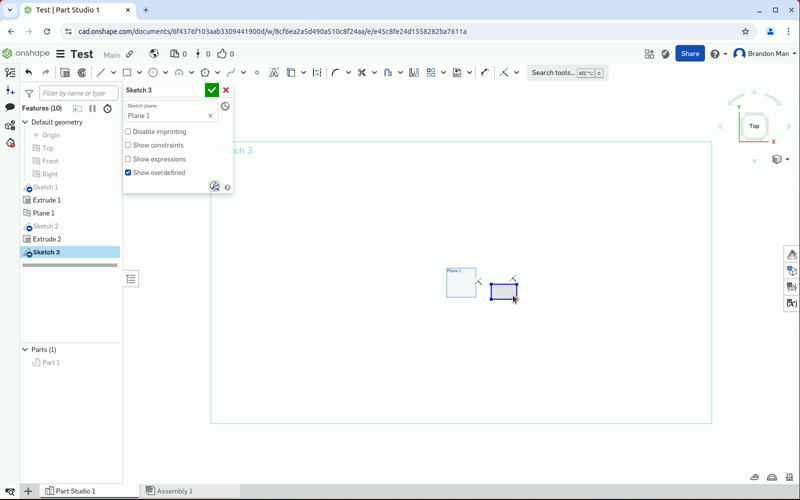
scroll(6)
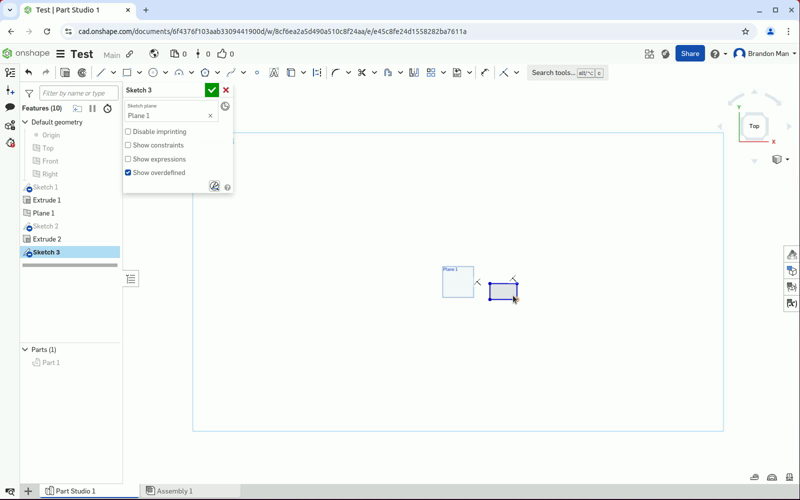
scroll(6)
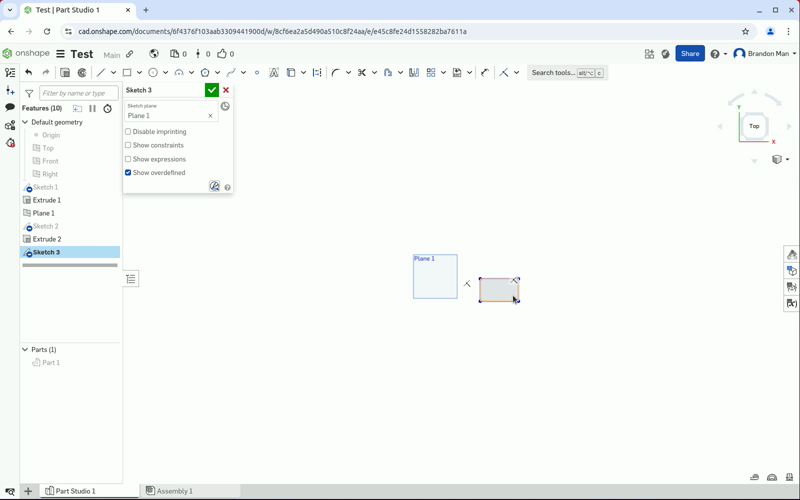
scroll(6)
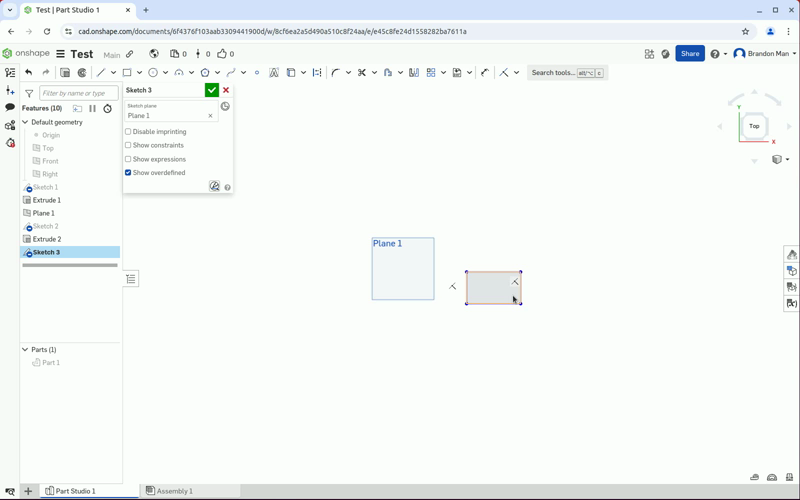
scroll(6)
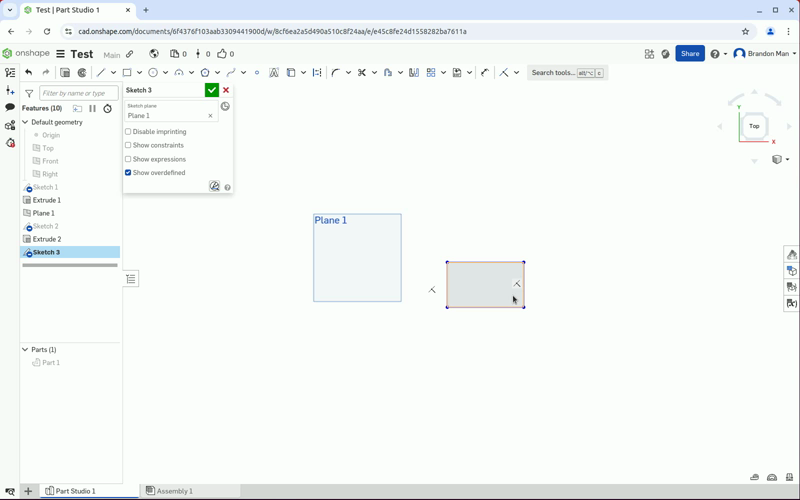
scroll(6)
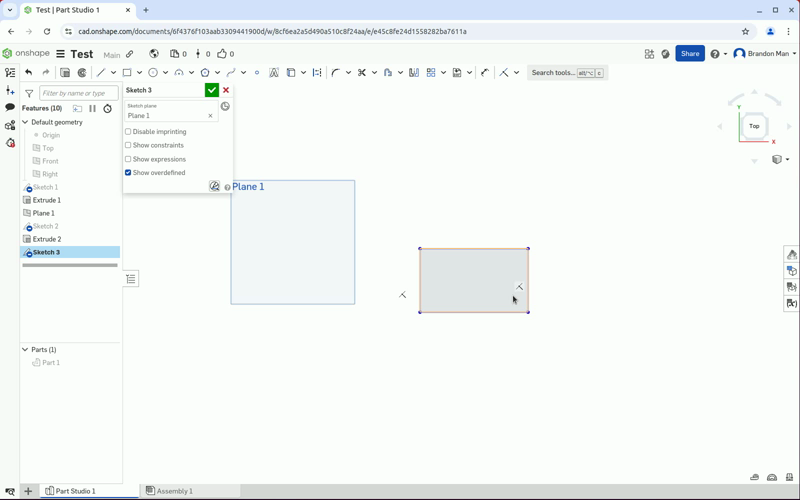
scroll(6)
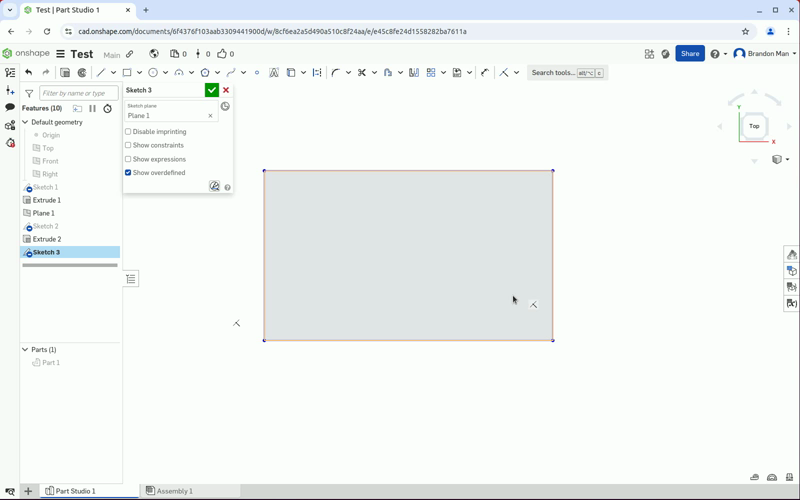
click(513, 295)
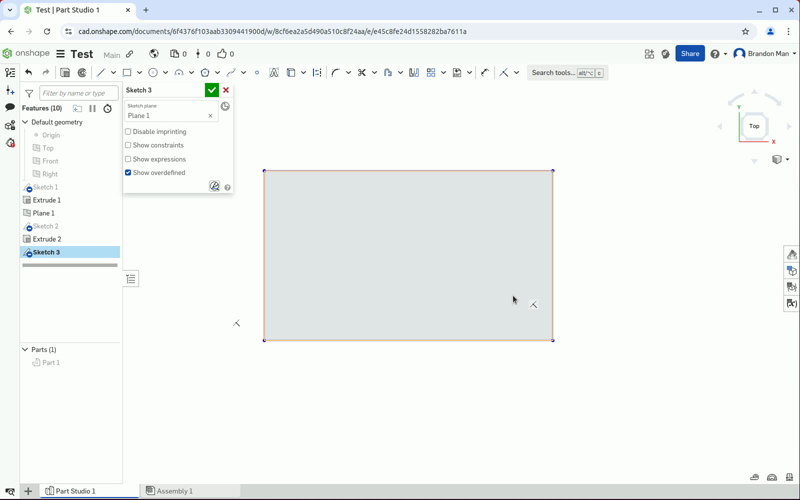
scroll(-6)
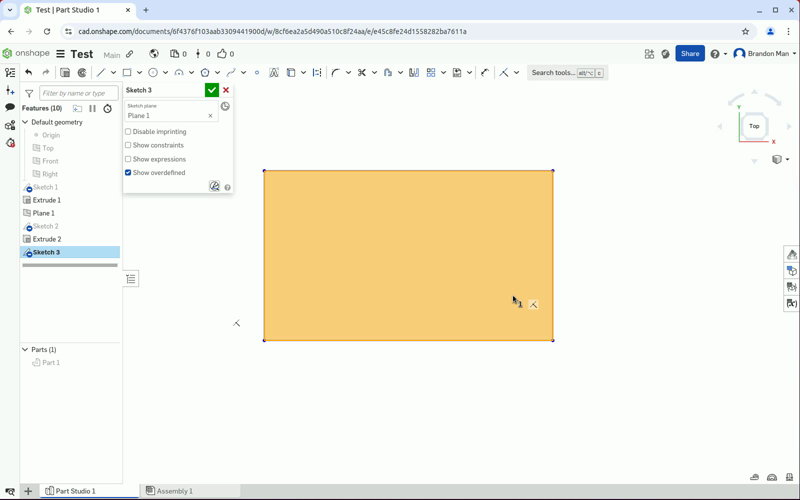
scroll(-6)
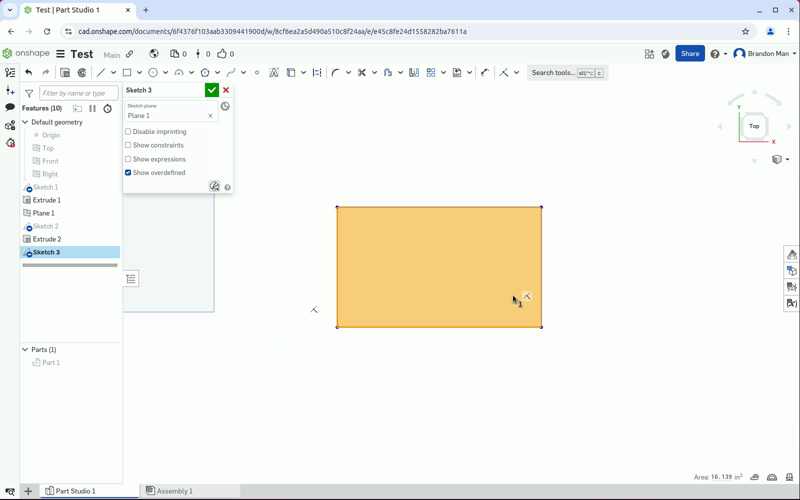
scroll(-6)
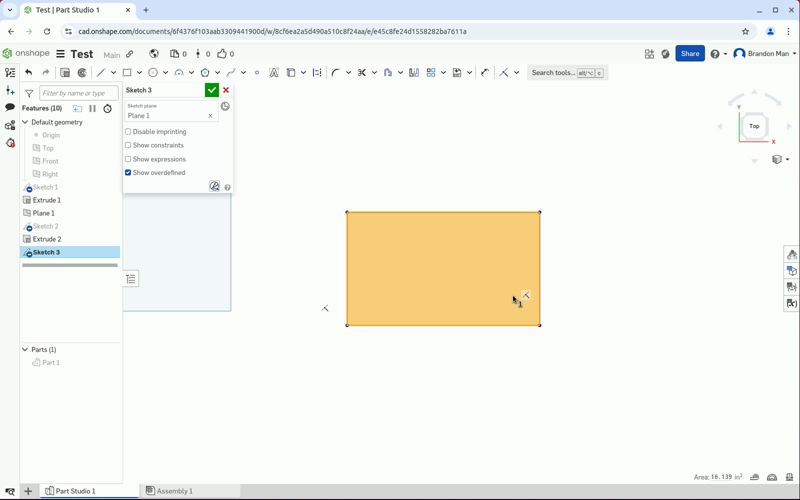
scroll(-6)
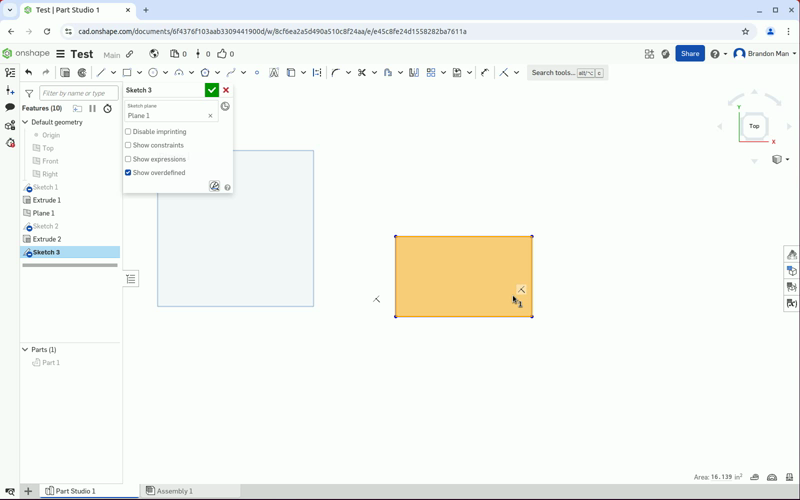
scroll(-6)
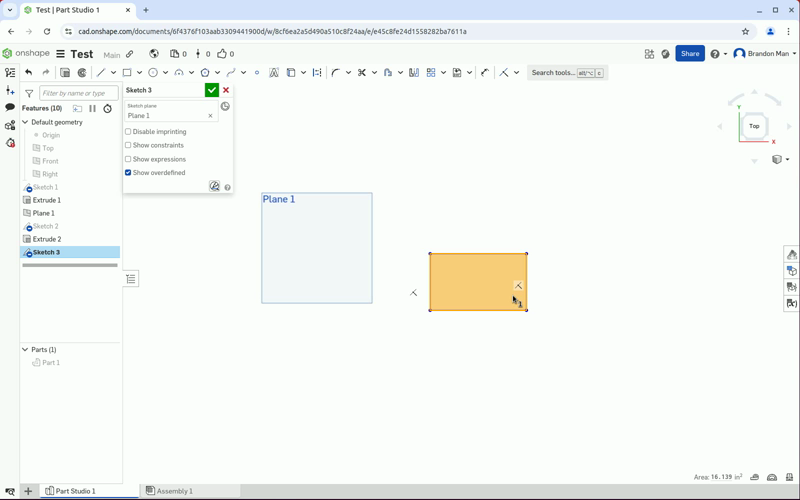
scroll(-6)
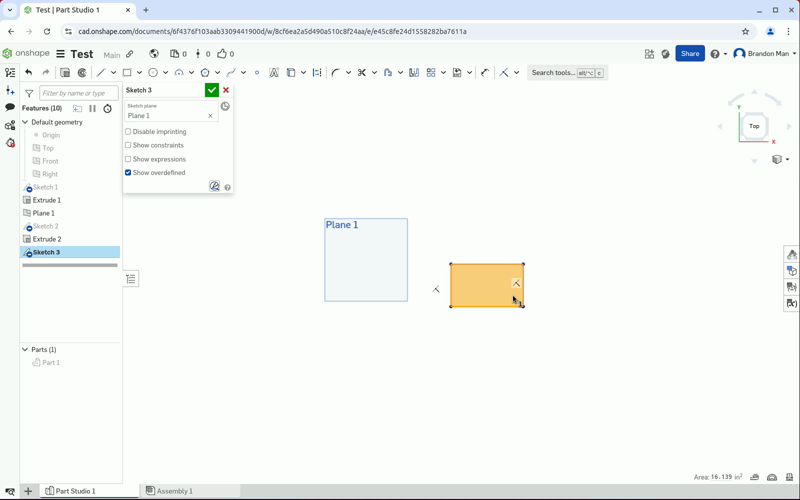
scroll(-6)
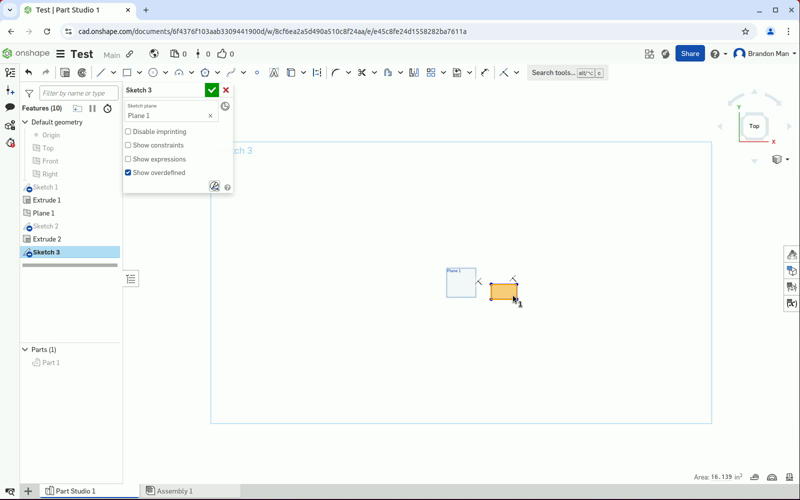
mouse_move(73, 352)
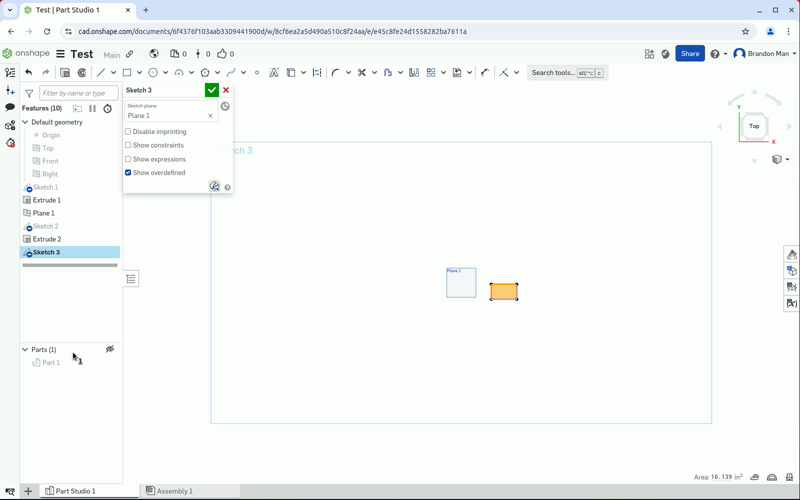
key(shift+y)
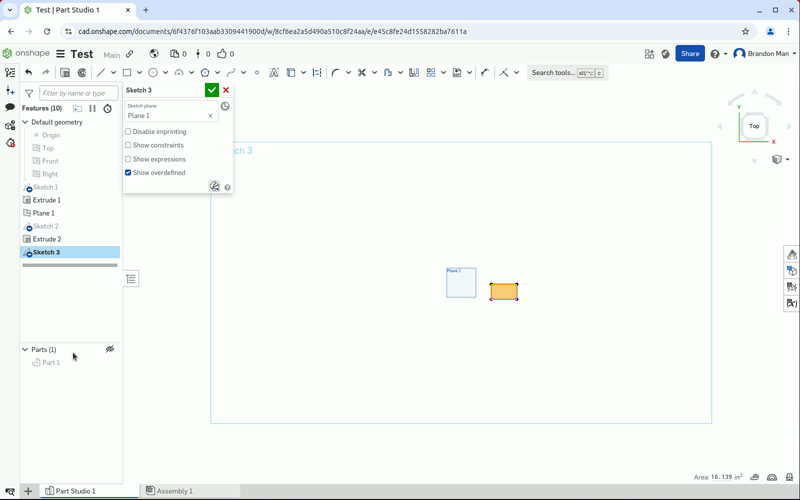
key(shift+e)
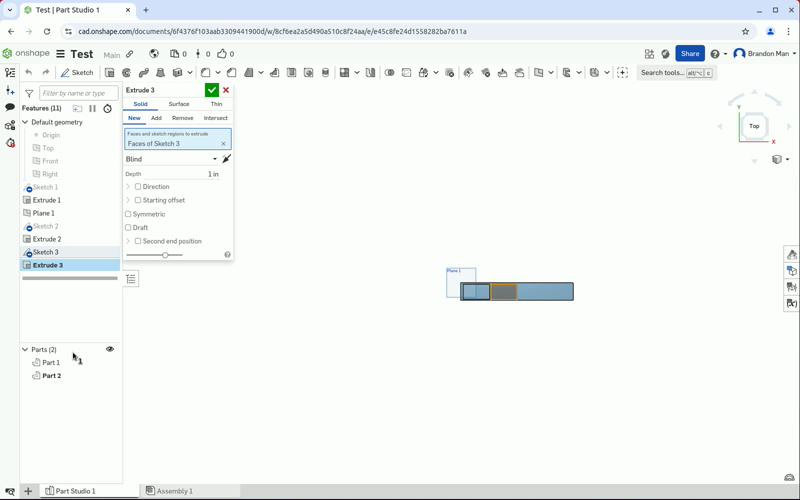
mouse_move(143, 106)
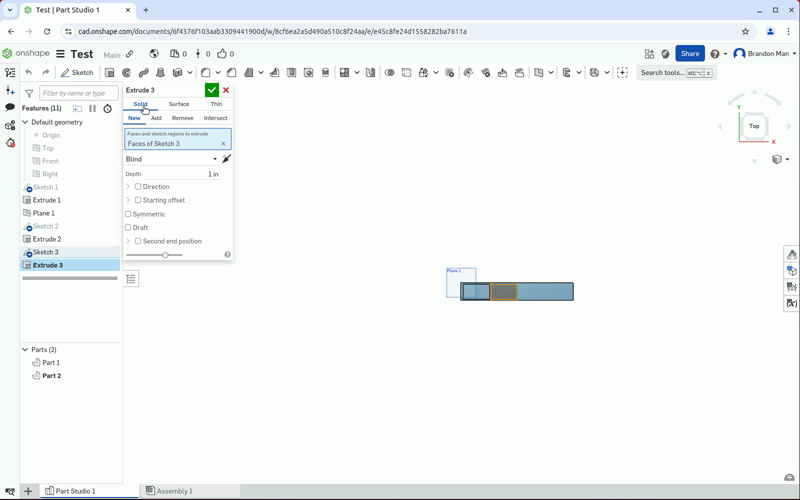
click(143, 106)
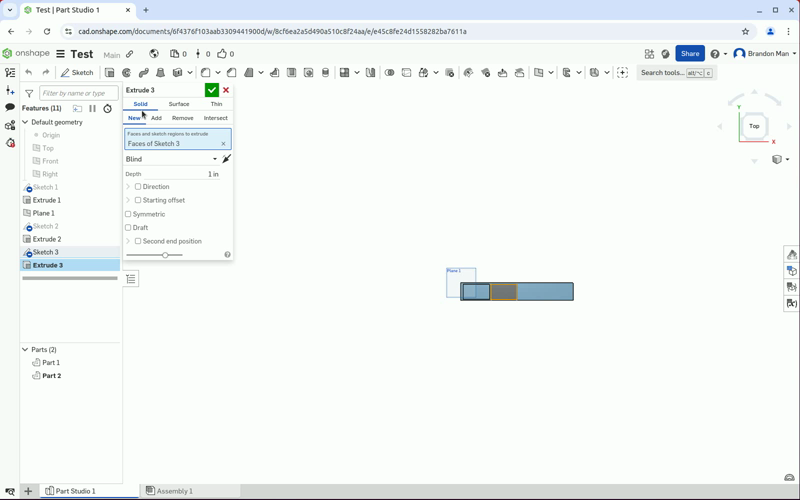
mouse_move(137, 120)
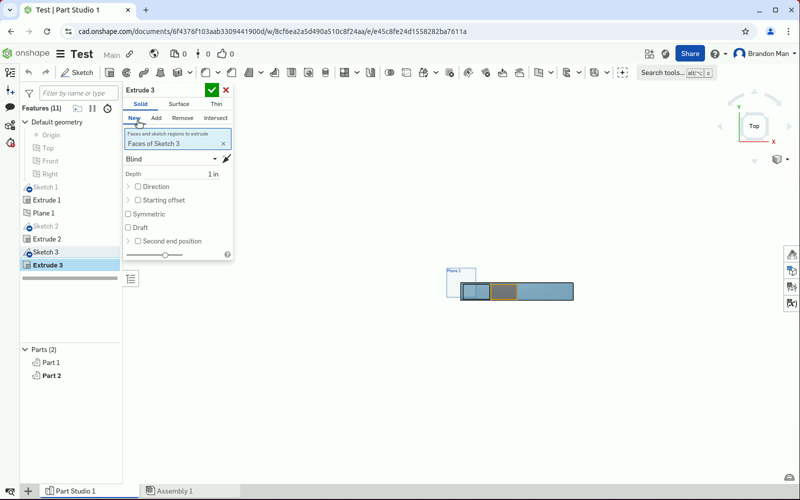
click(137, 120)
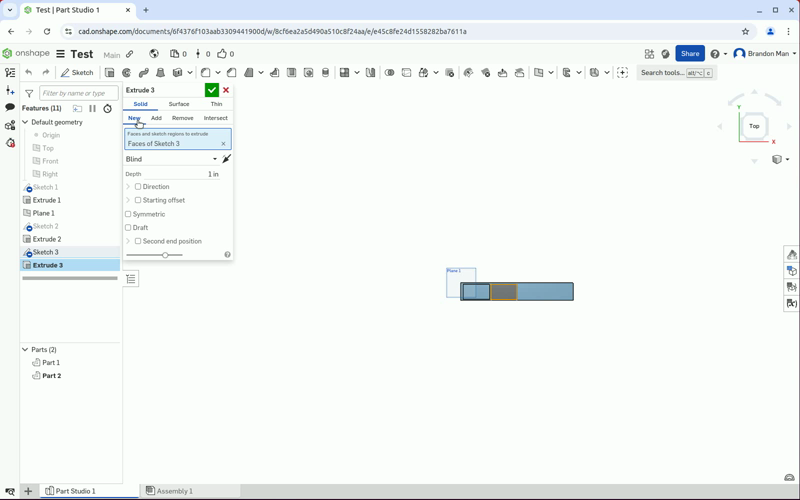
key(tab, 4)
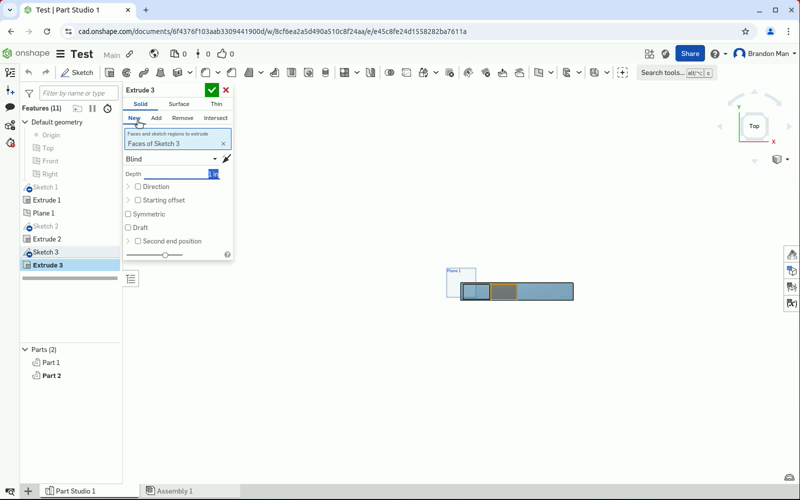
text(-0.241)
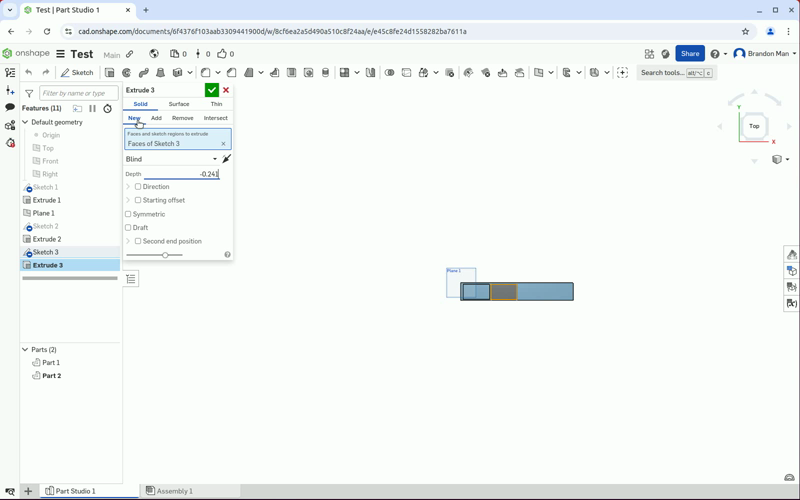
key(enter)
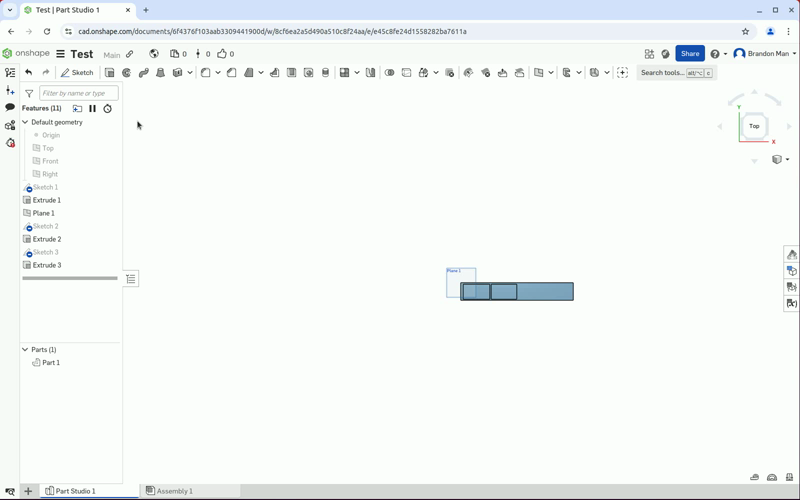
key(shift+h)
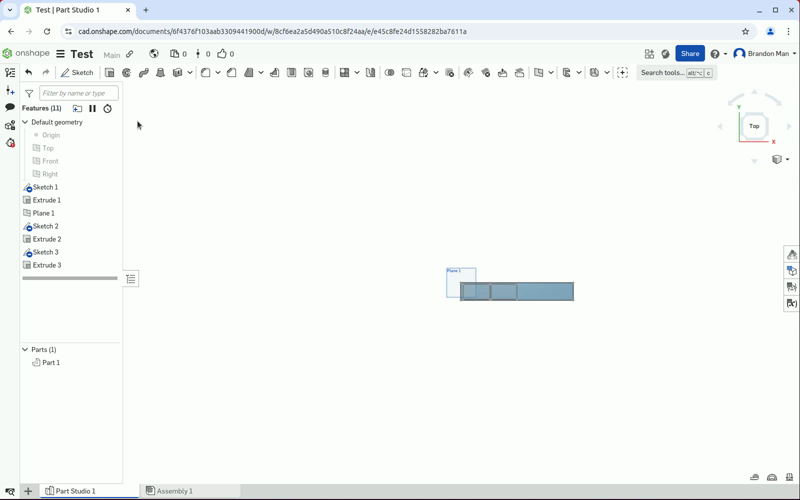
key(shift+h)
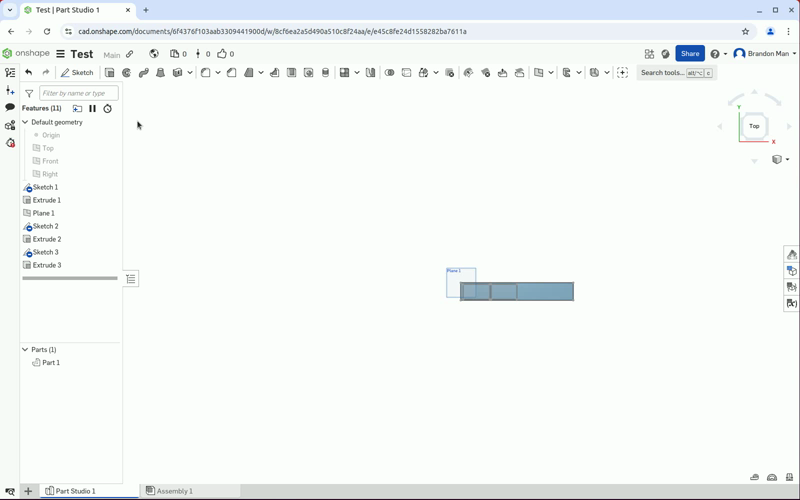
key(shift+7)
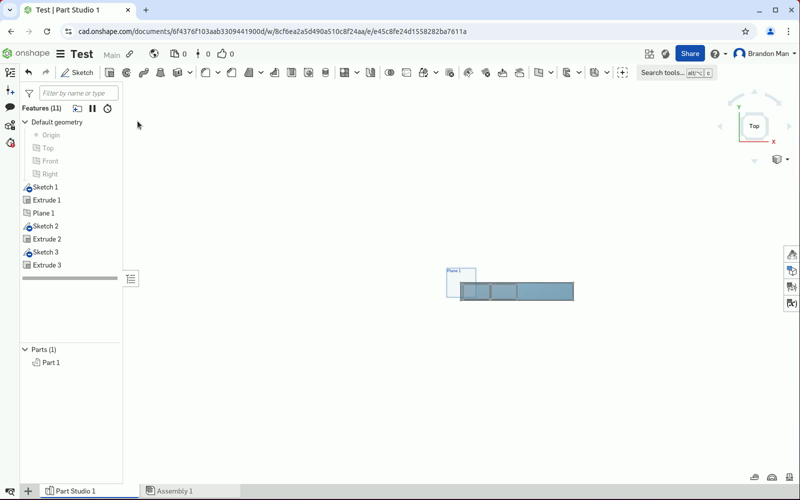
key(up, 3)
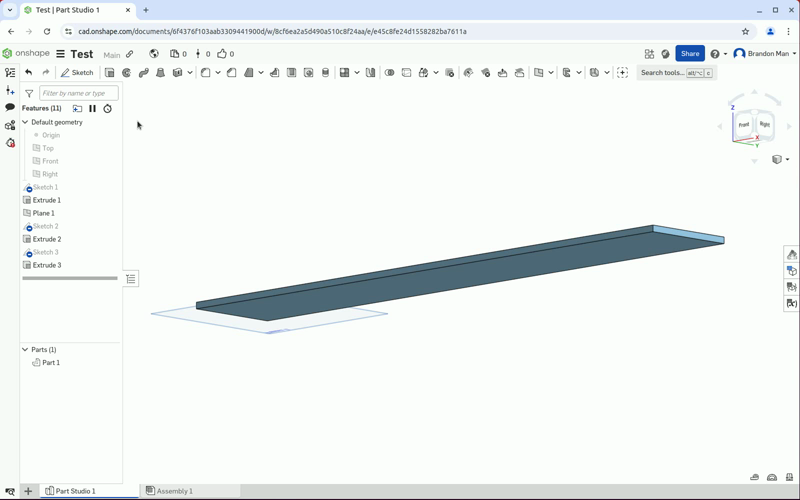
key(left, 3)
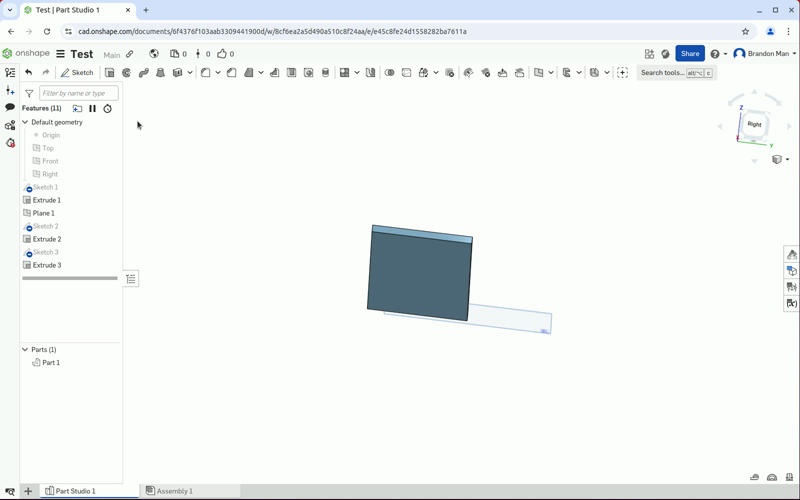
key(right, 3)
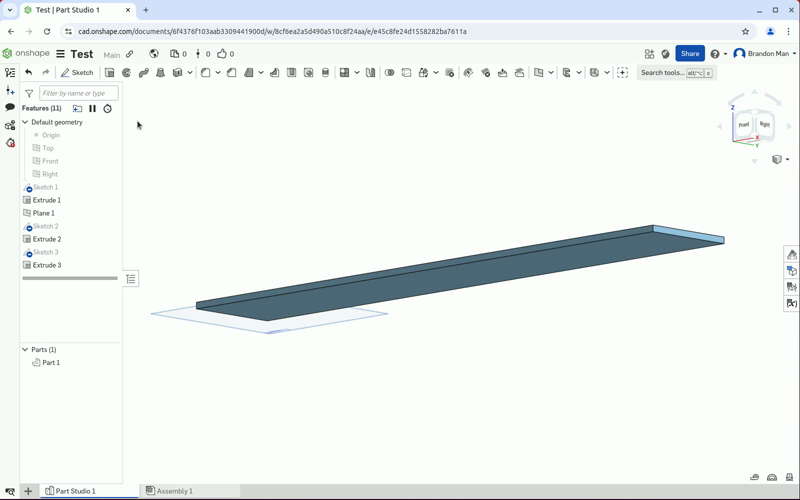
key(down, 3)
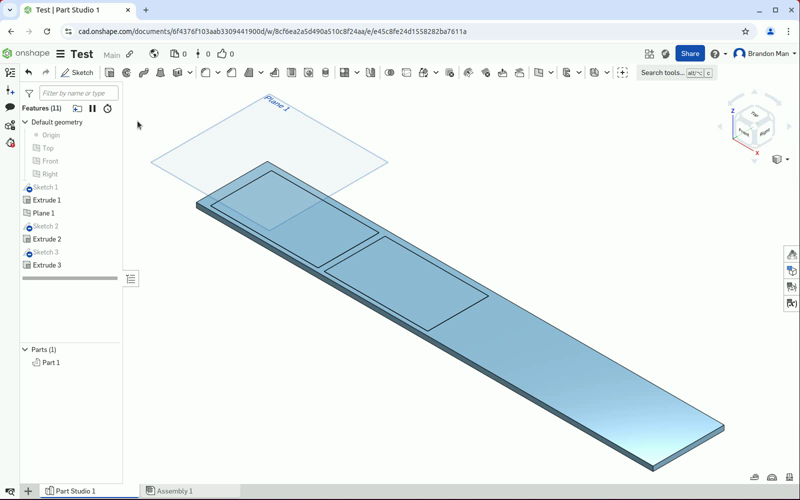
mouse_move(73, 189)
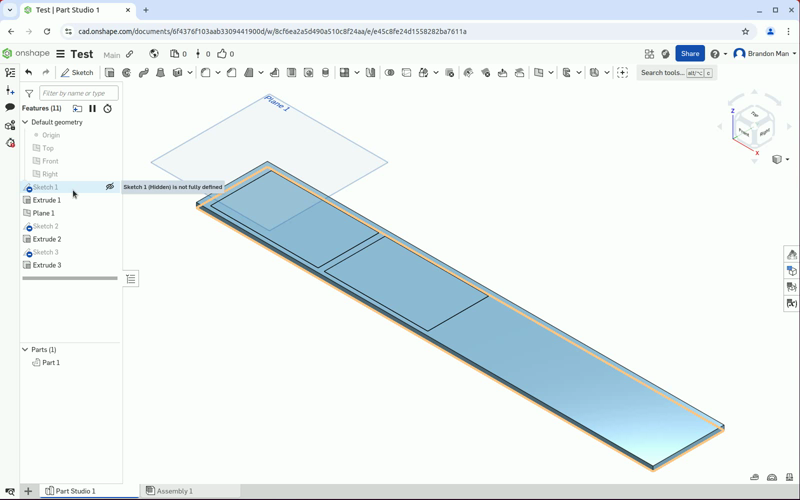
click(73, 189)